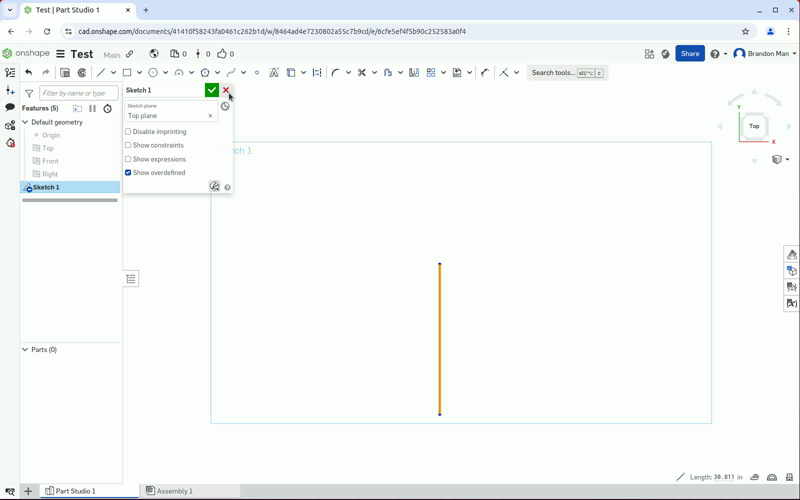
key(shift+h)
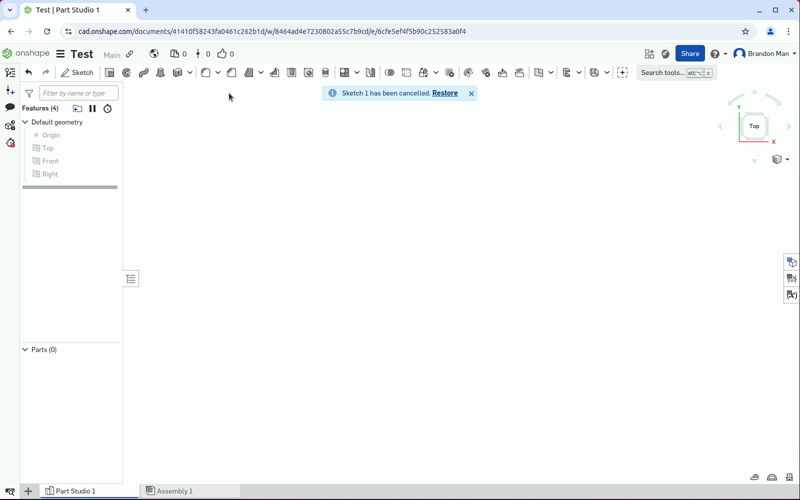
mouse_move(73, 352)
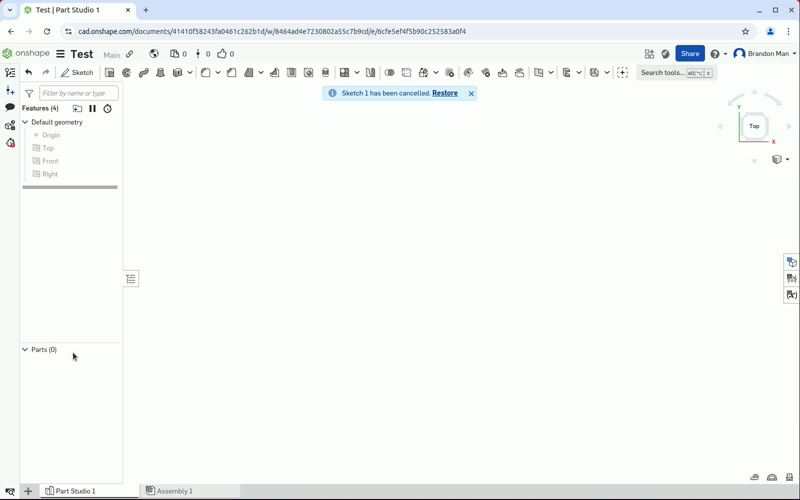
key(y)
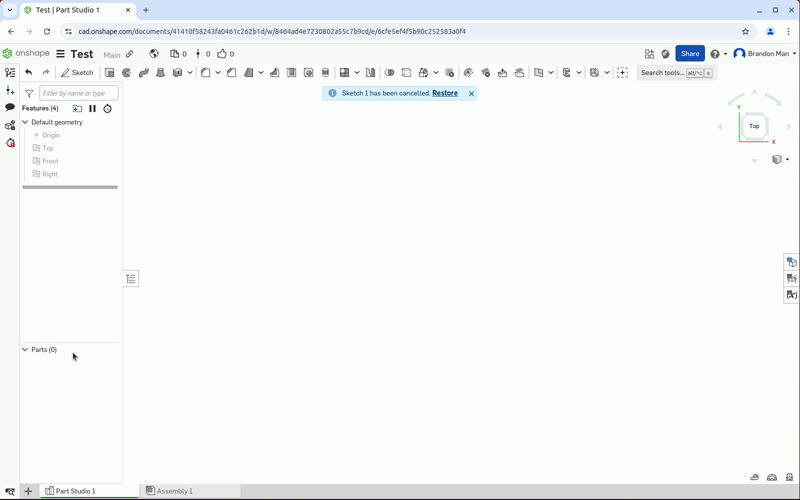
key(shift+p)
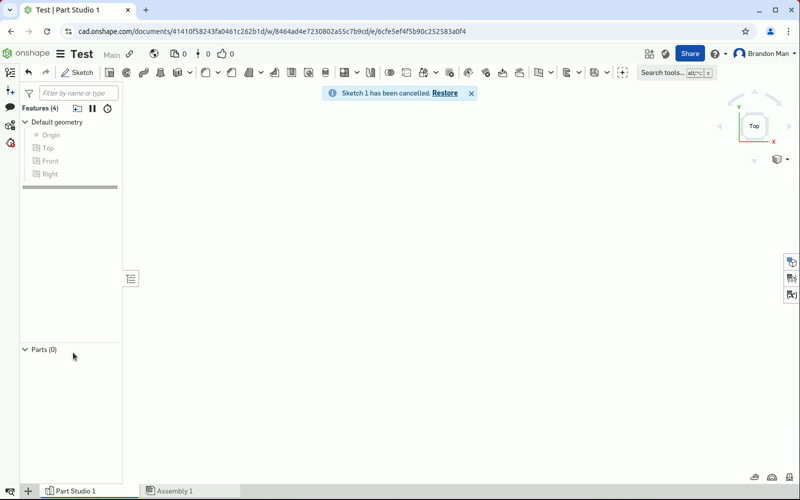
key(space)
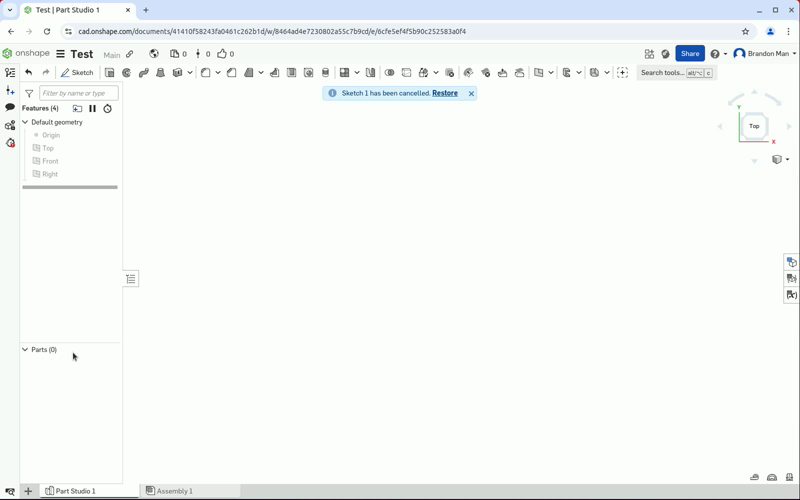
key_down(shift)
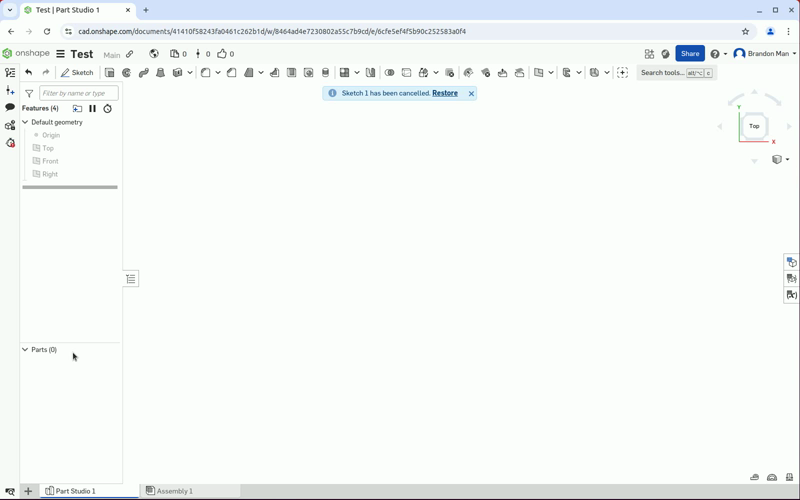
key(up)
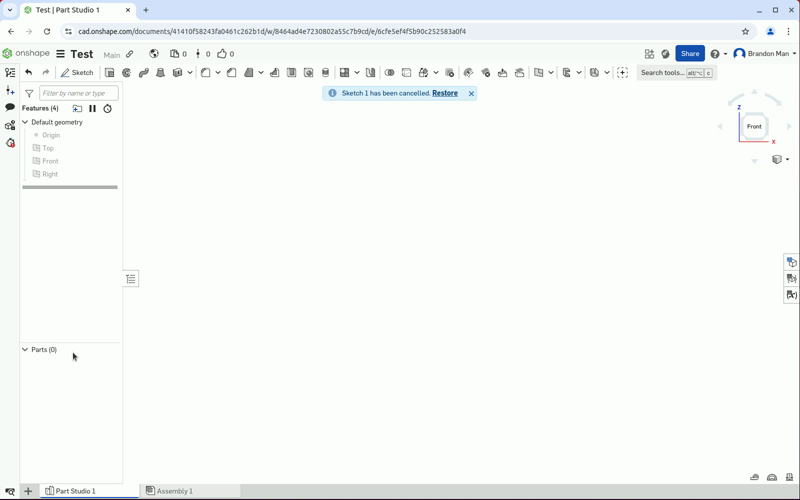
key_up(shift)
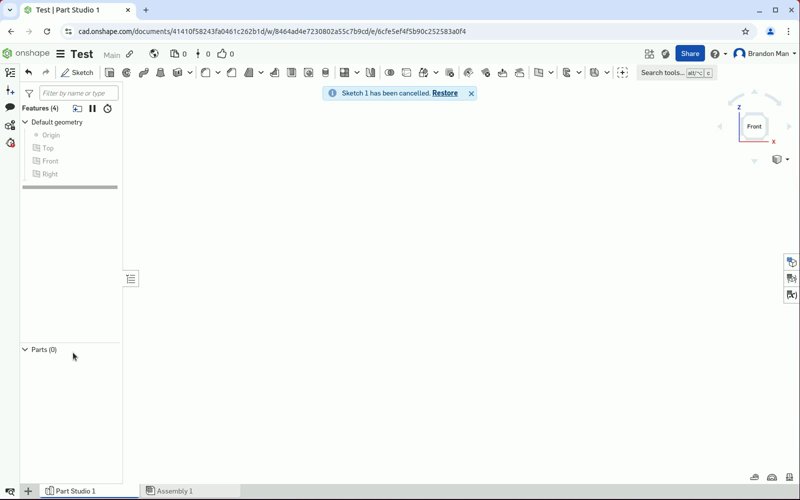
mouse_move(73, 352)
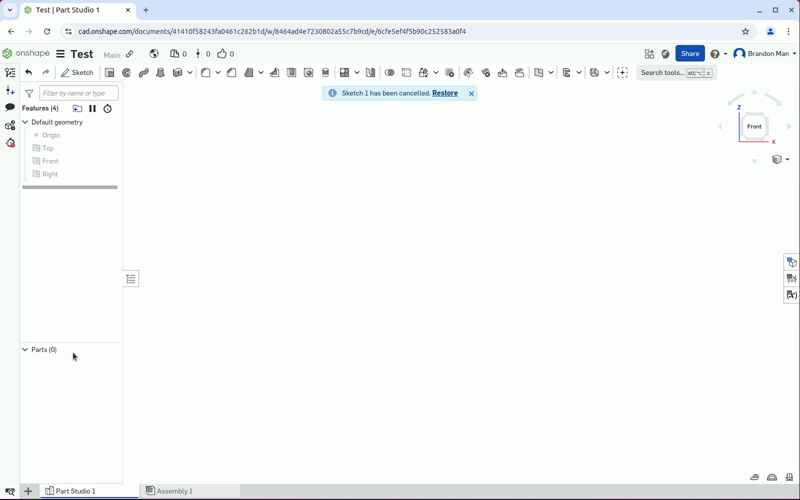
key(shift+y)
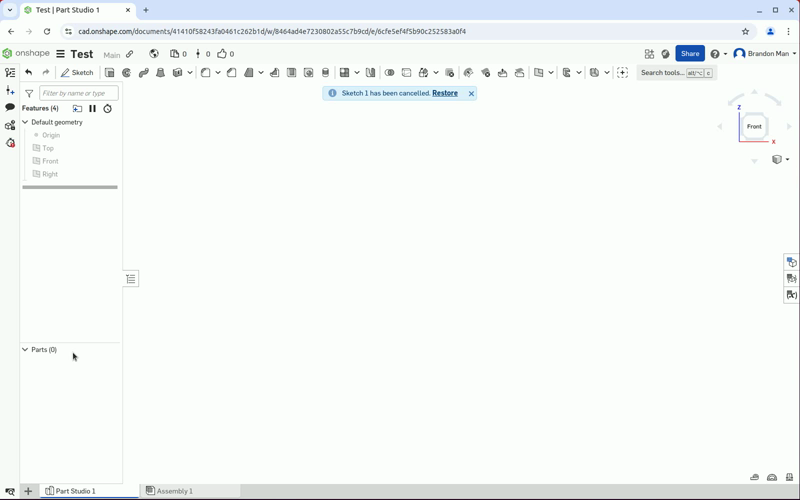
key(shift+s)
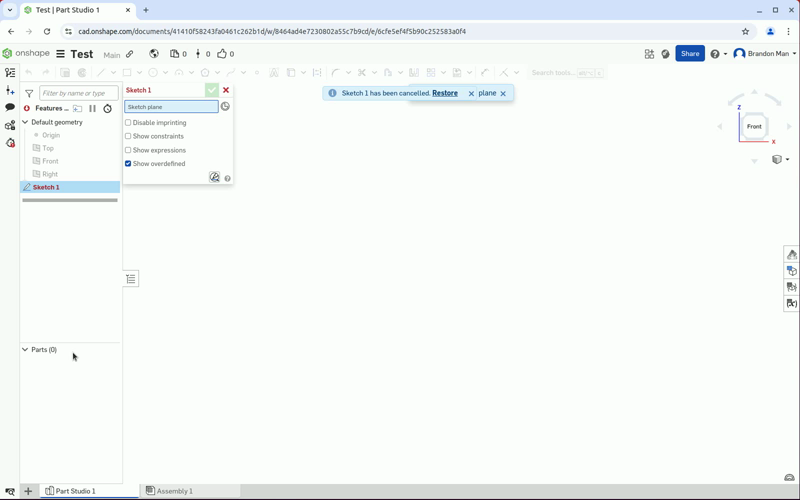
mouse_move(73, 163)
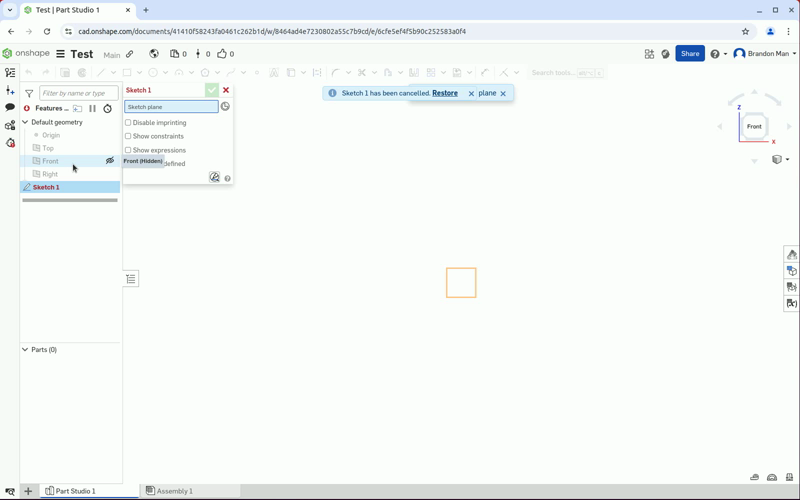
click(73, 163)
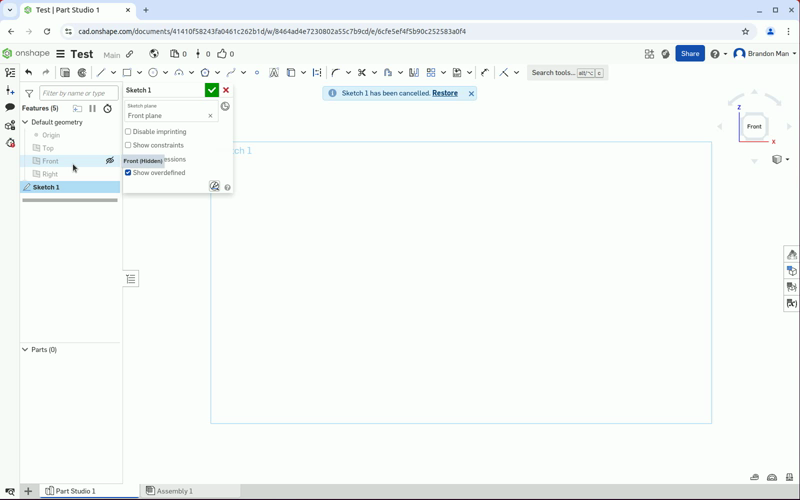
mouse_move(73, 352)
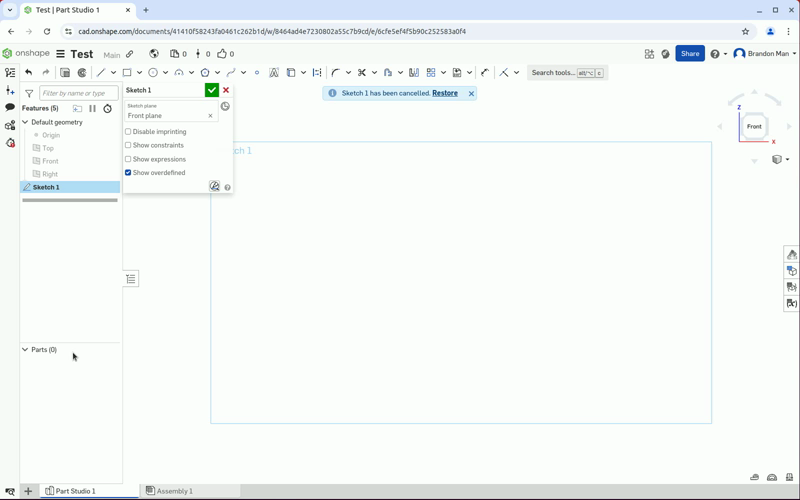
key(y)
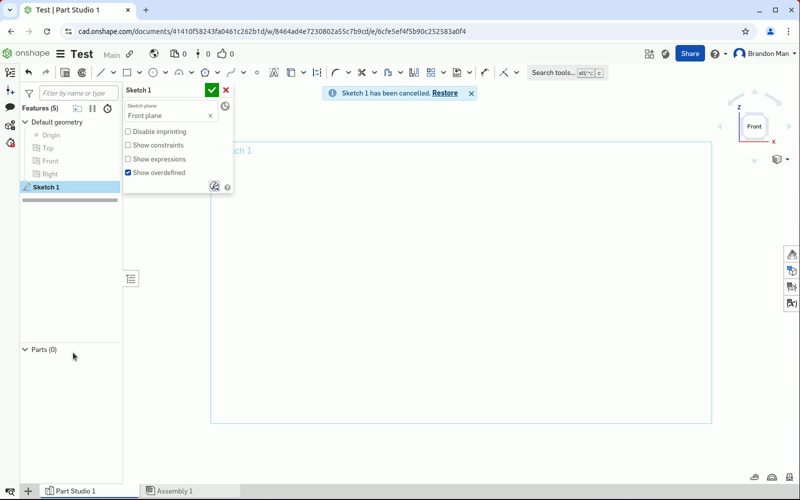
key(l)
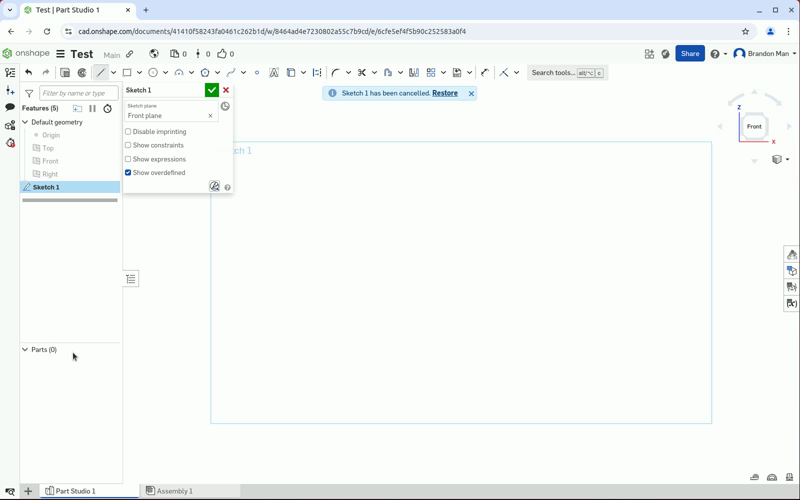
key_down(shift)
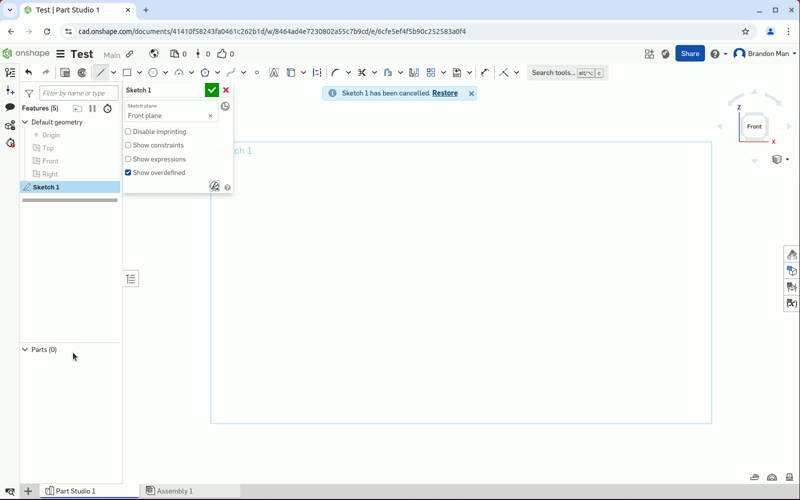
mouse_move(453, 298)
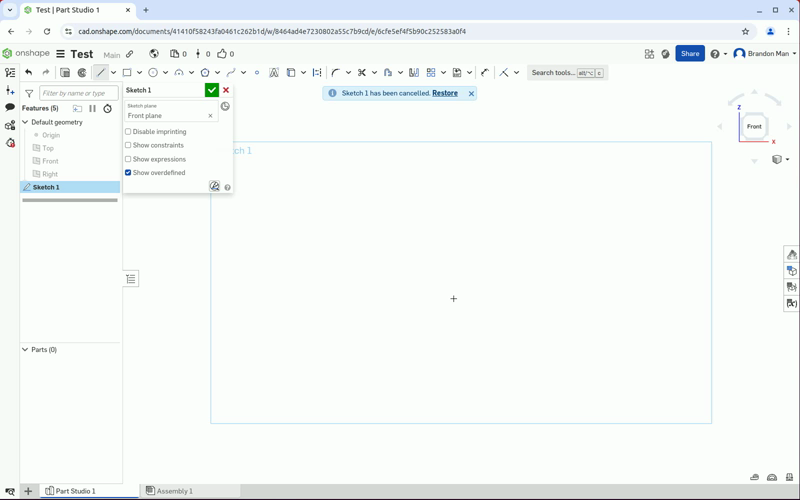
click(453, 298)
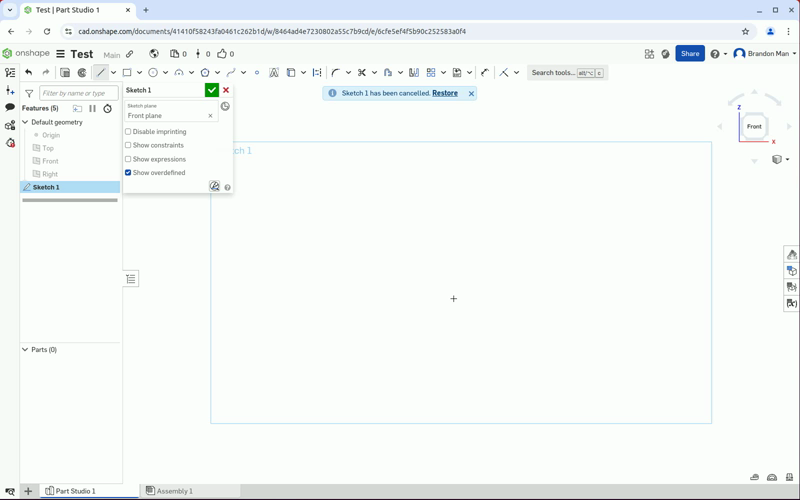
key_up(shift)
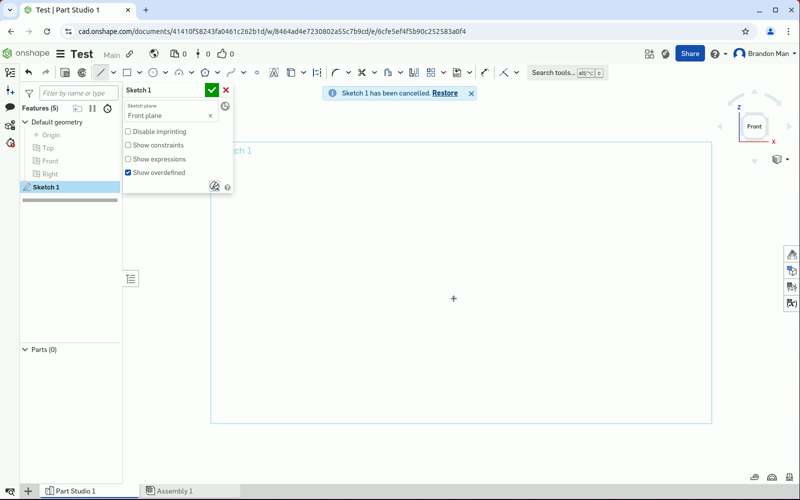
key_down(shift)
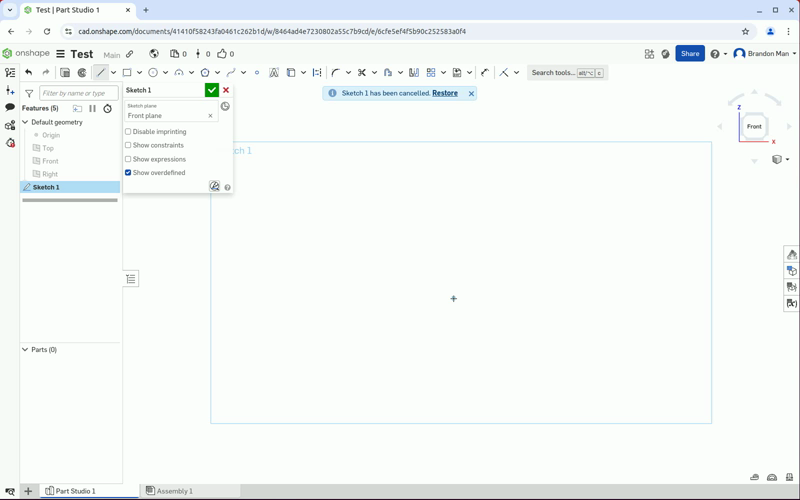
mouse_move(483, 298)
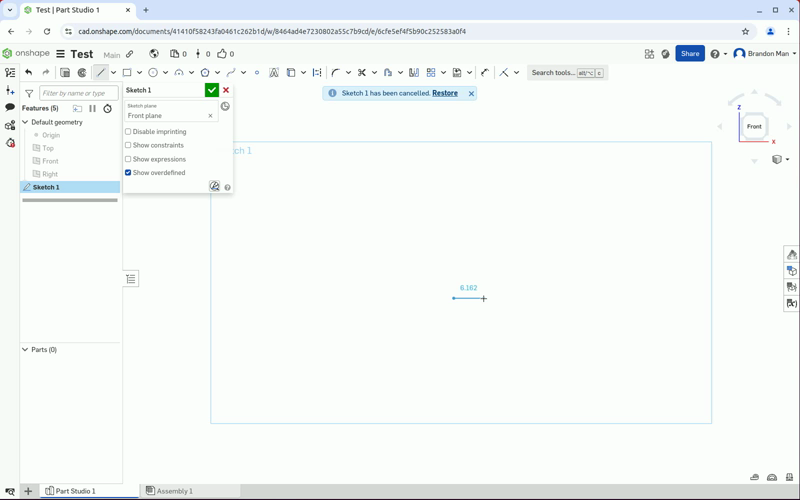
mouse_move(477, 298)
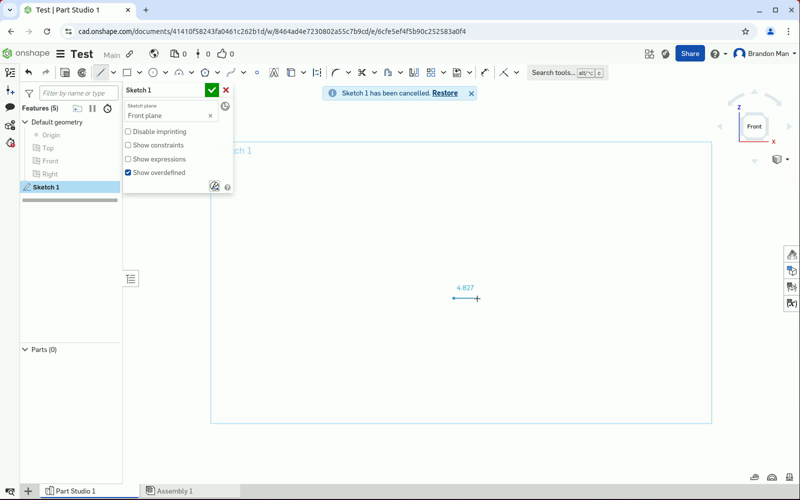
click(477, 298)
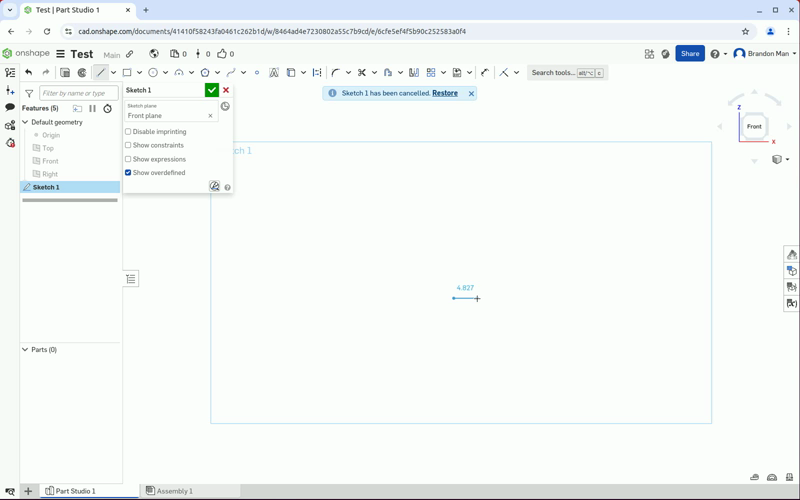
key_up(shift)
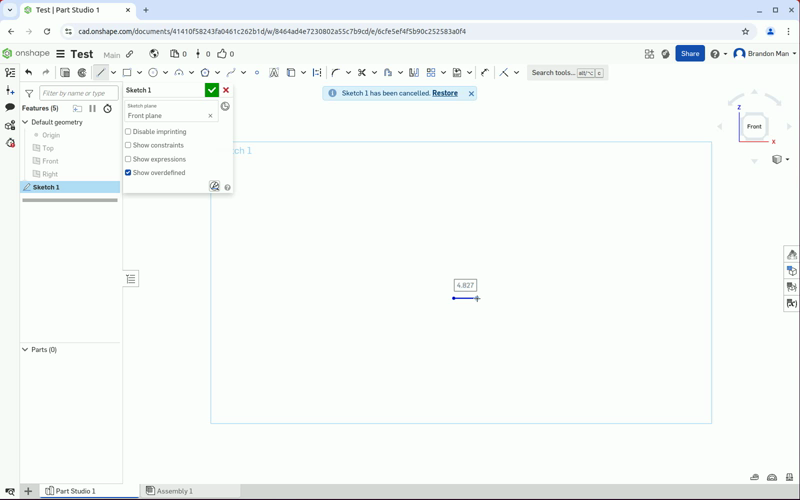
key_down(shift)
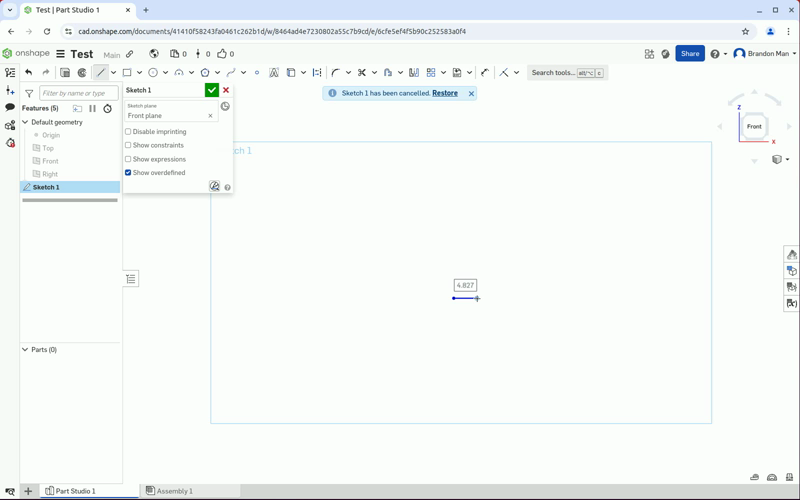
mouse_move(507, 298)
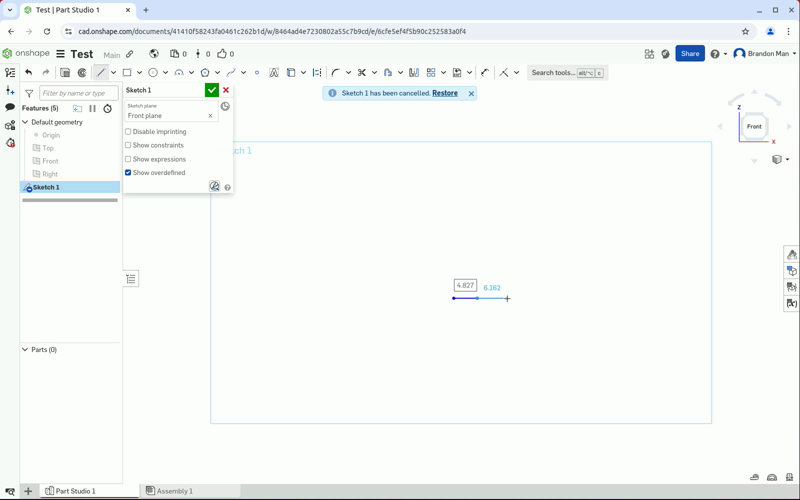
mouse_move(477, 271)
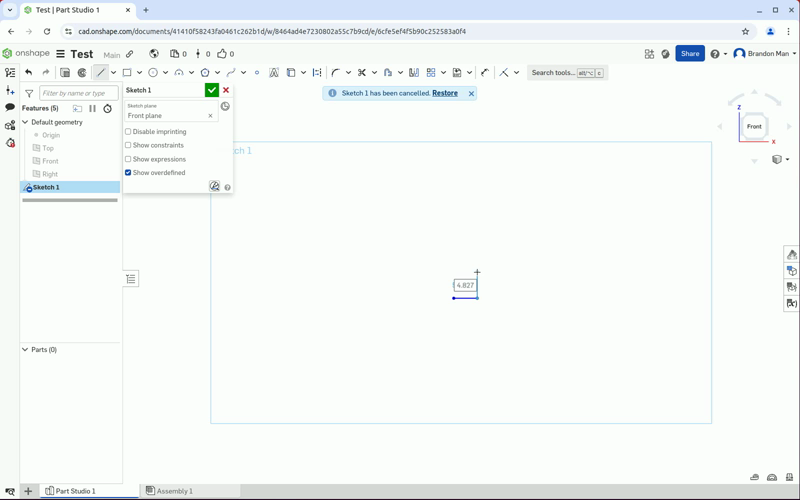
click(477, 271)
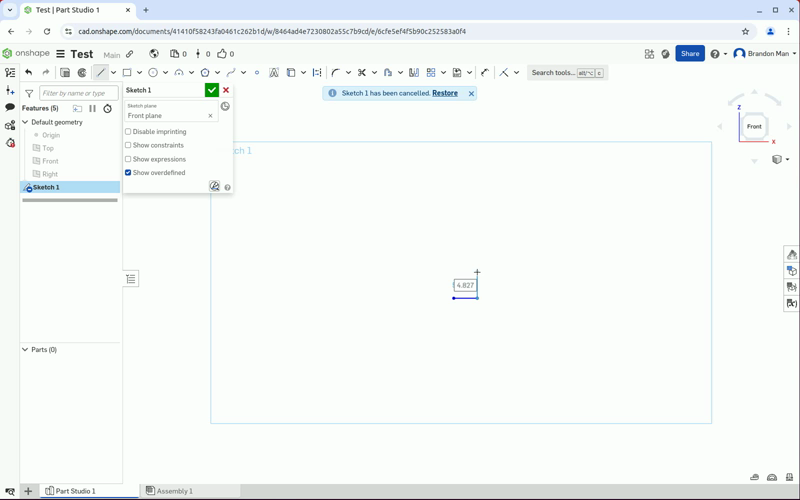
key_up(shift)
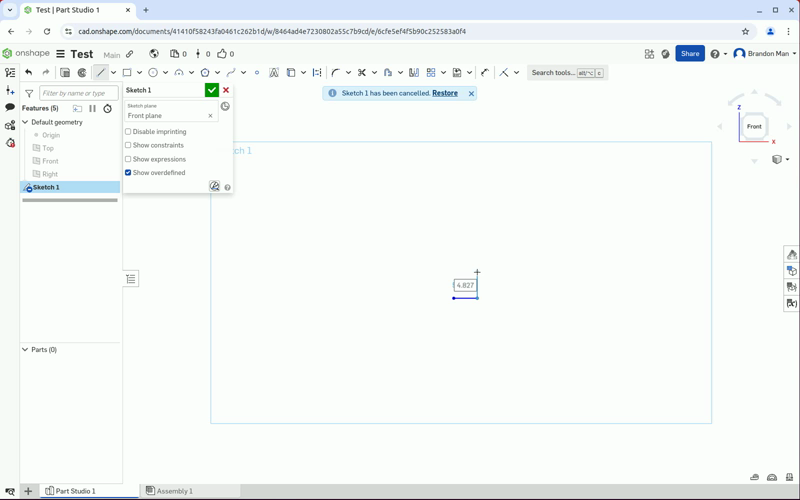
key_down(shift)
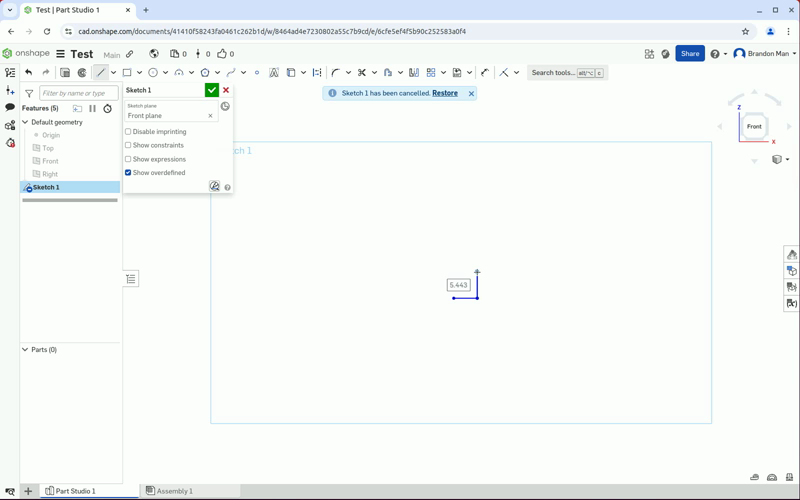
mouse_move(507, 271)
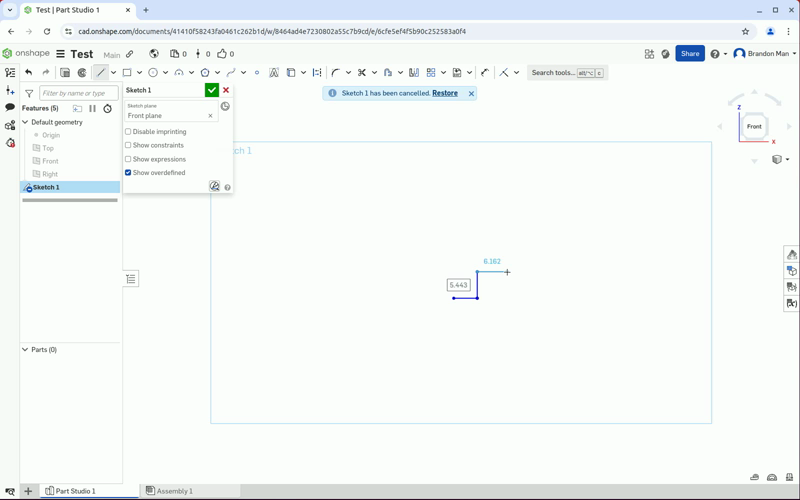
mouse_move(453, 271)
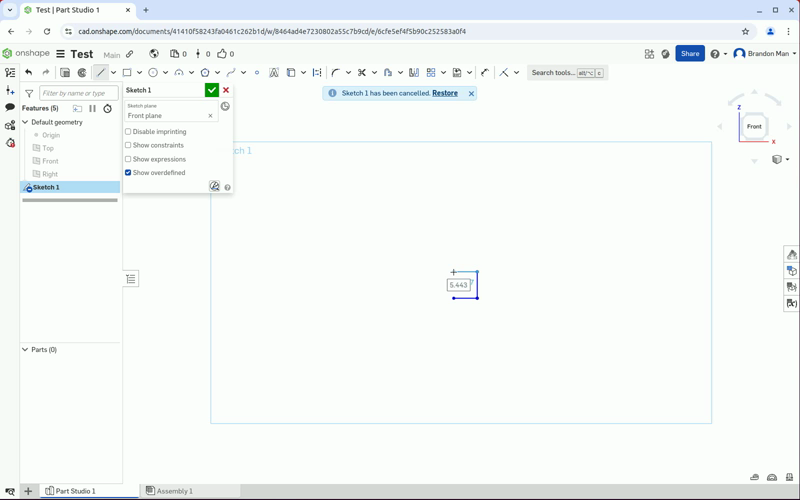
click(453, 271)
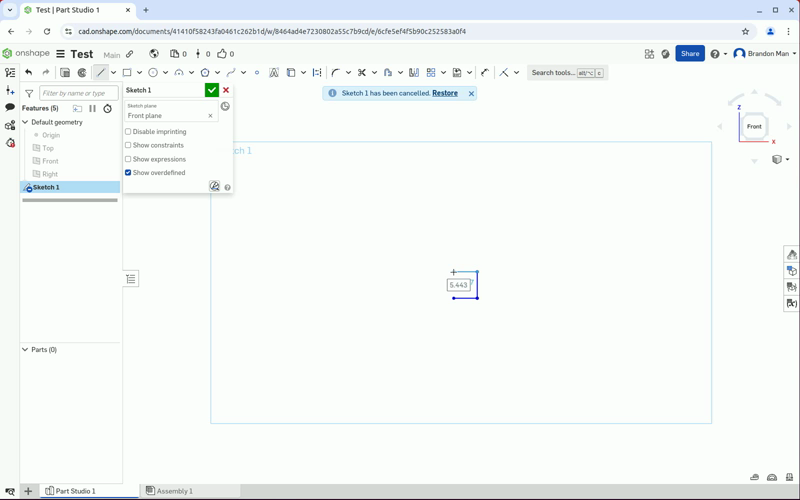
key_up(shift)
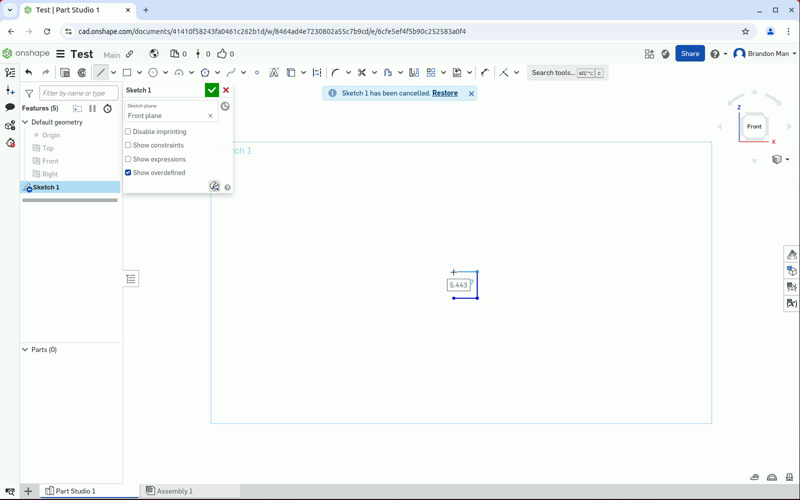
mouse_move(483, 271)
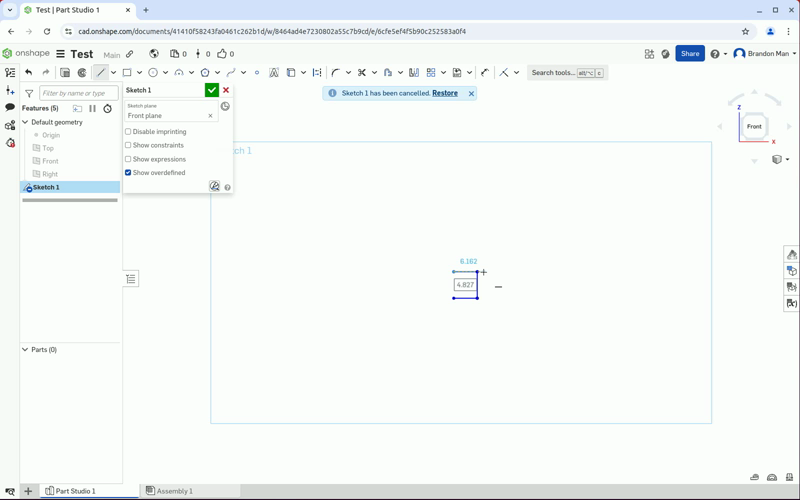
key_down(shift)
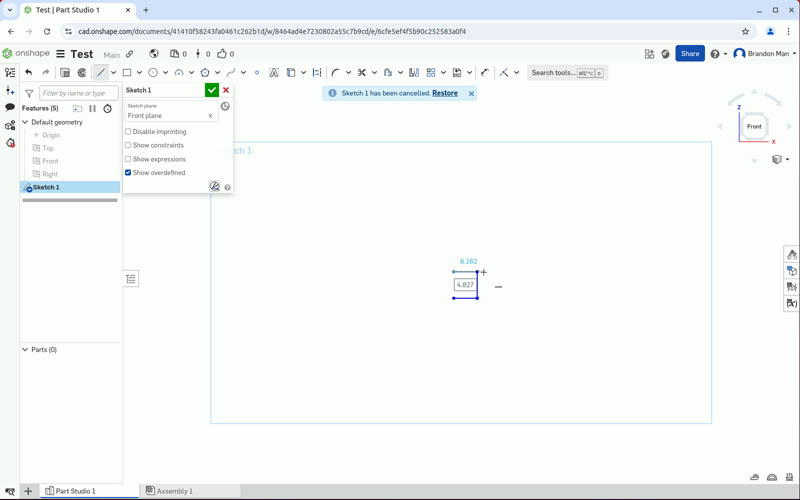
mouse_move(453, 298)
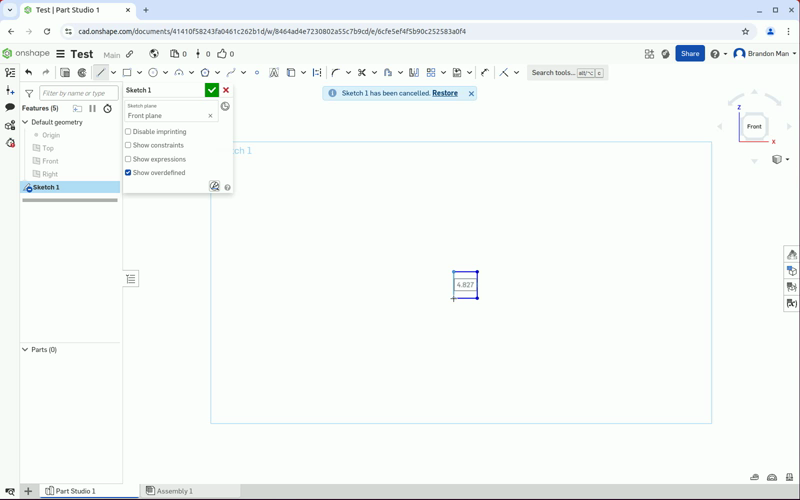
key_up(shift)
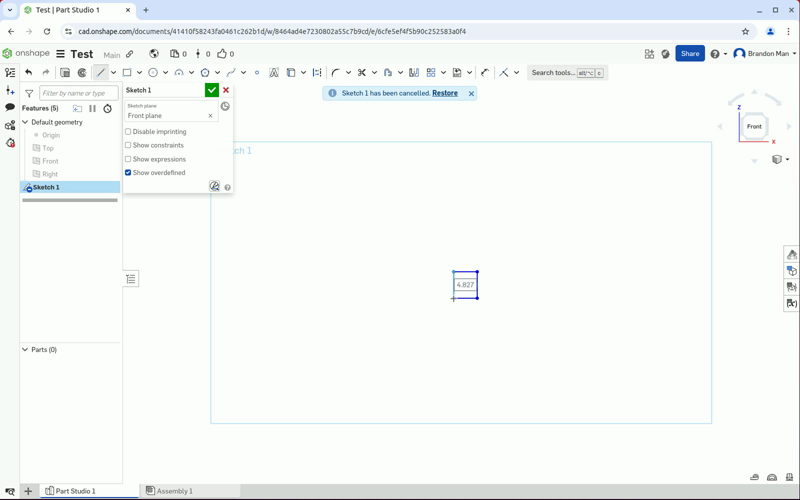
click(453, 298)
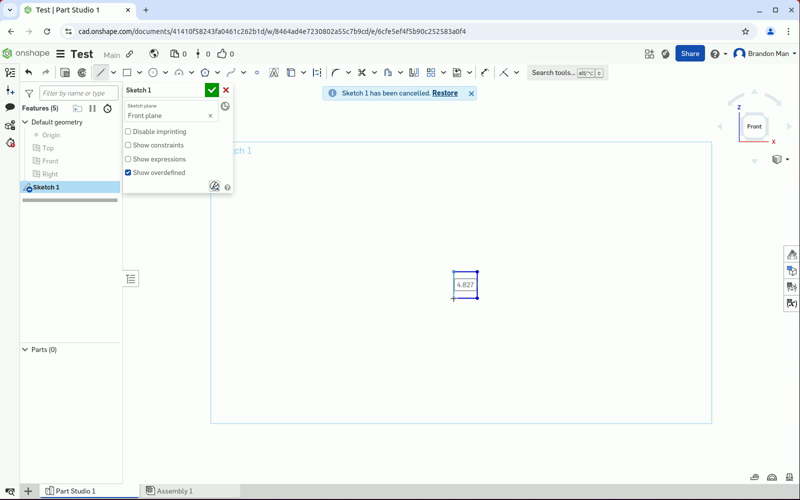
key(esc)
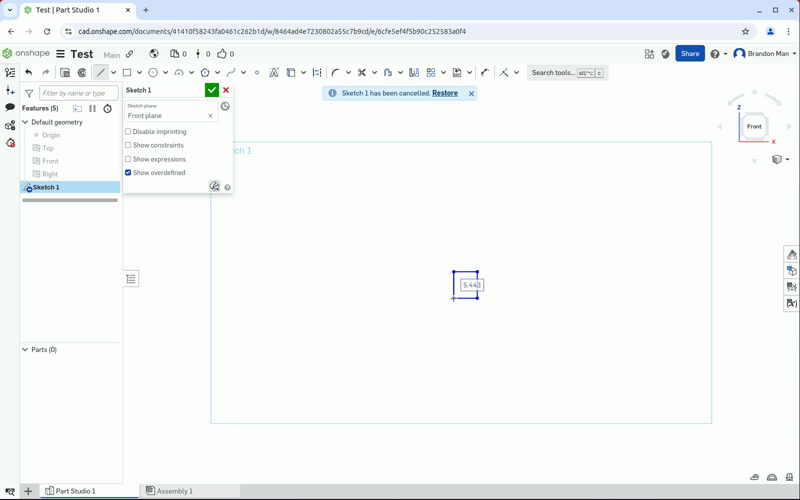
mouse_move(473, 292)
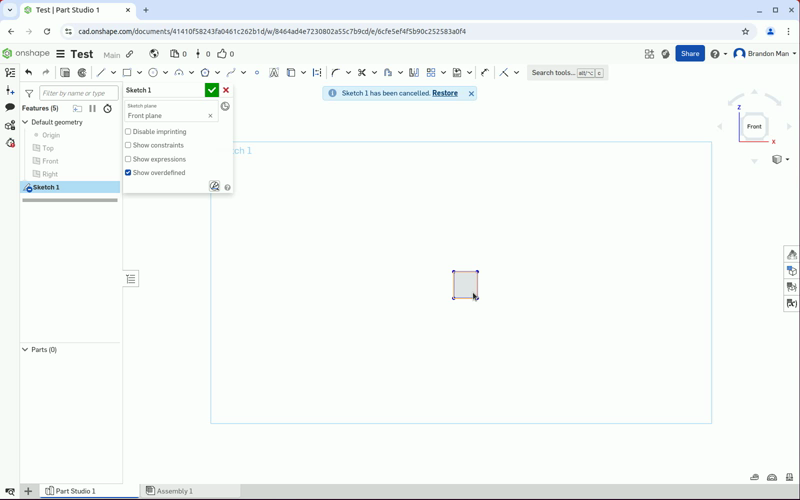
scroll(6)
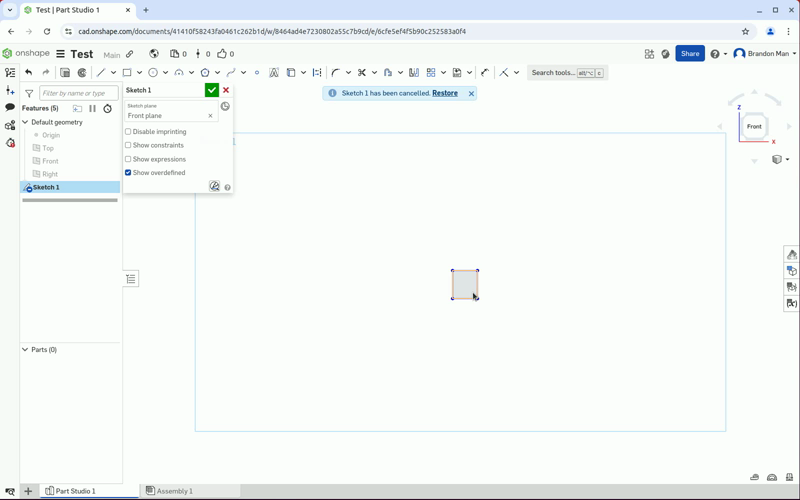
scroll(6)
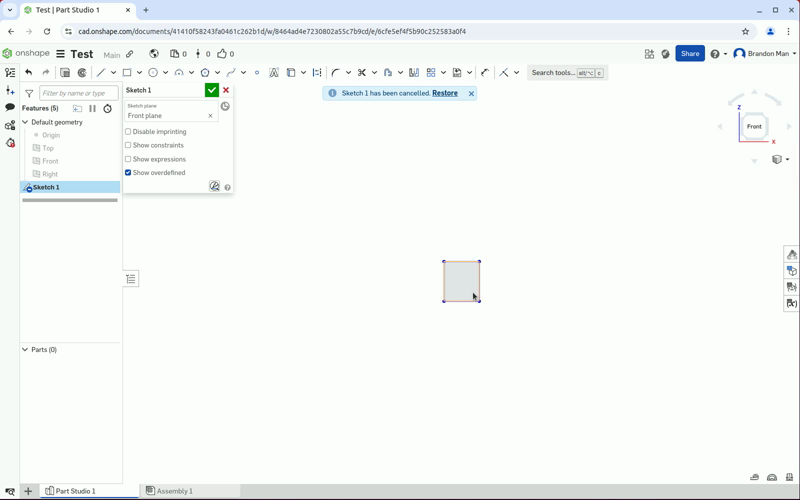
scroll(6)
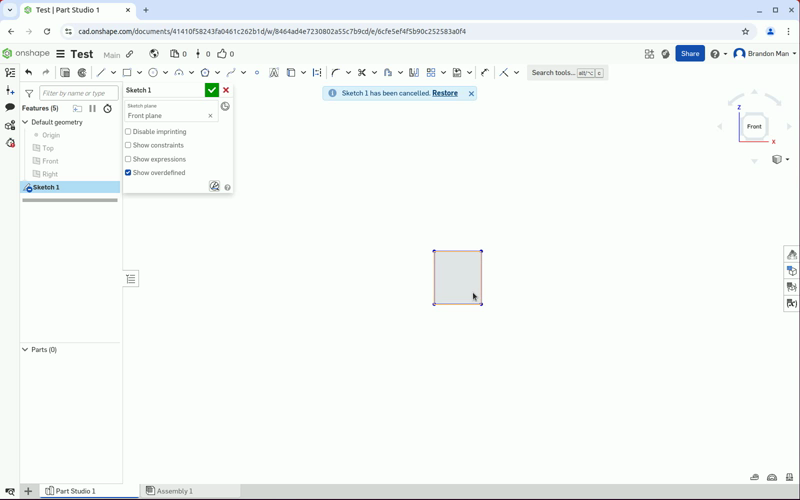
scroll(6)
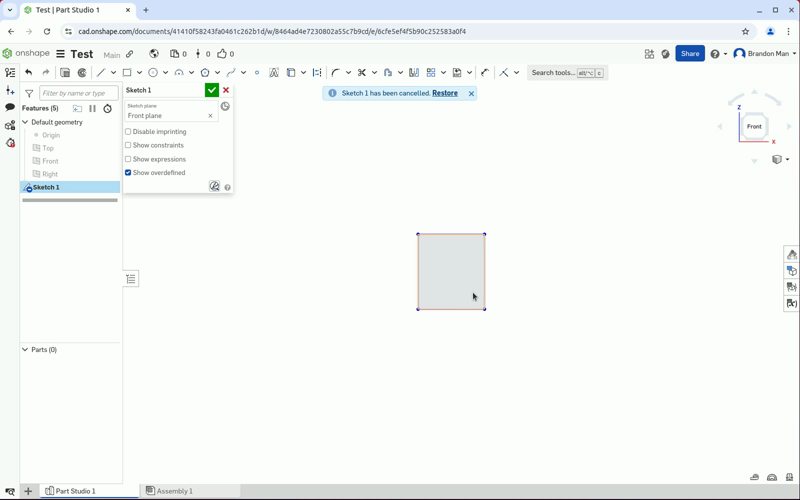
scroll(6)
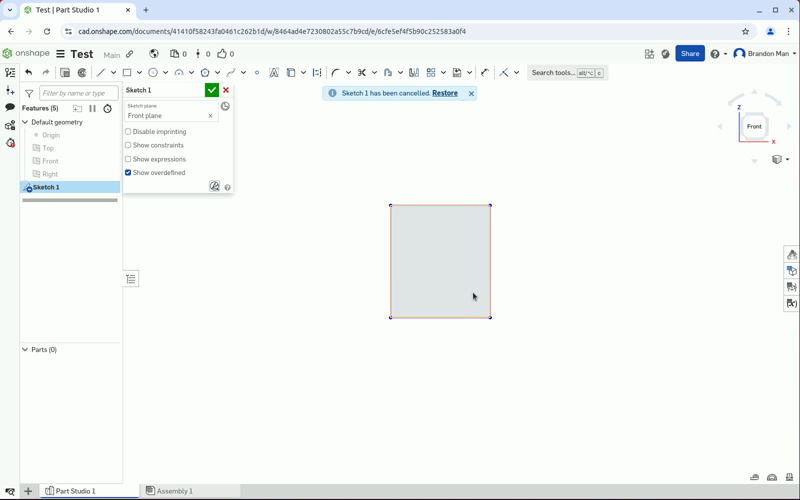
scroll(6)
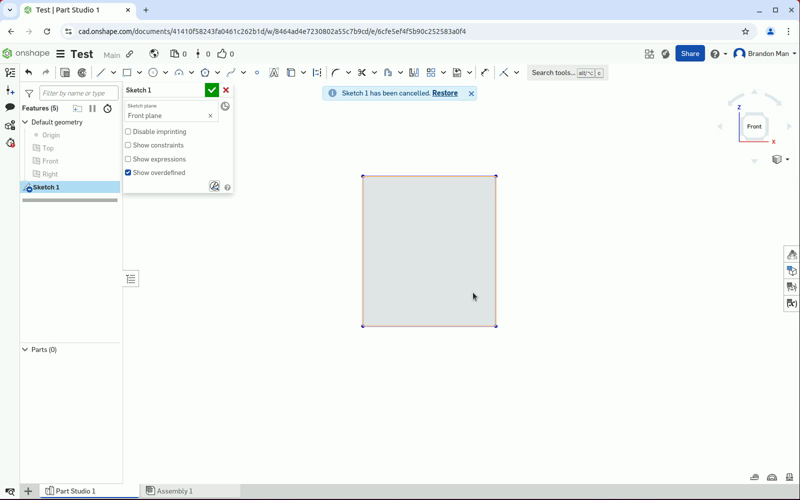
scroll(6)
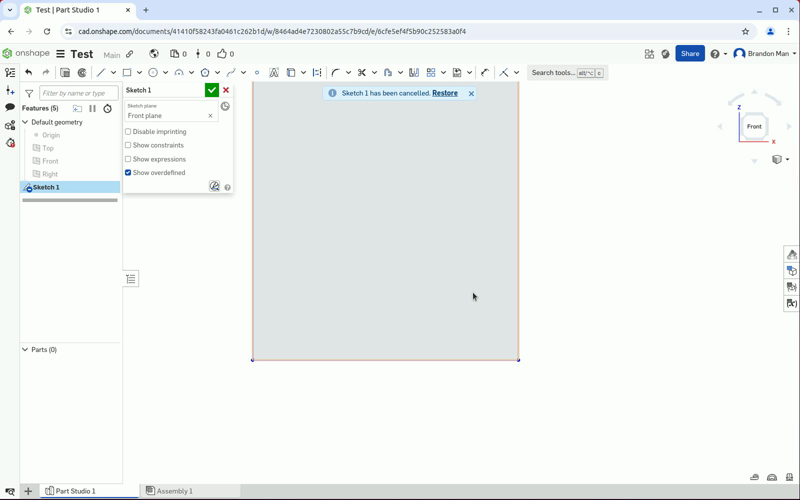
click(473, 292)
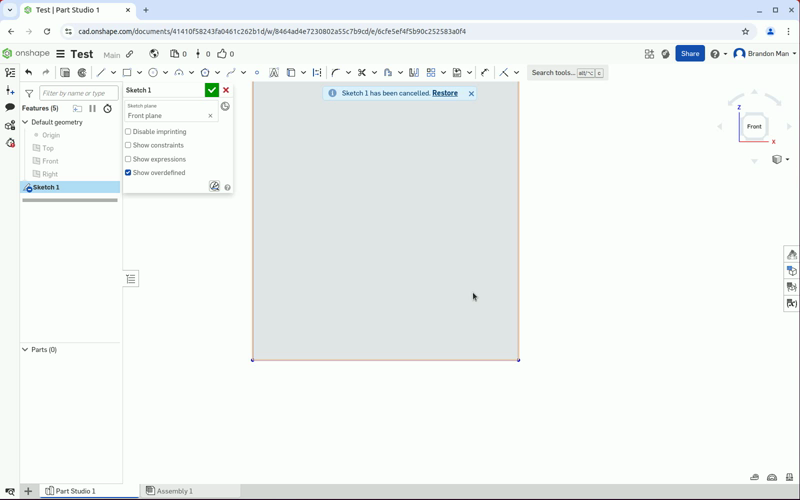
scroll(-6)
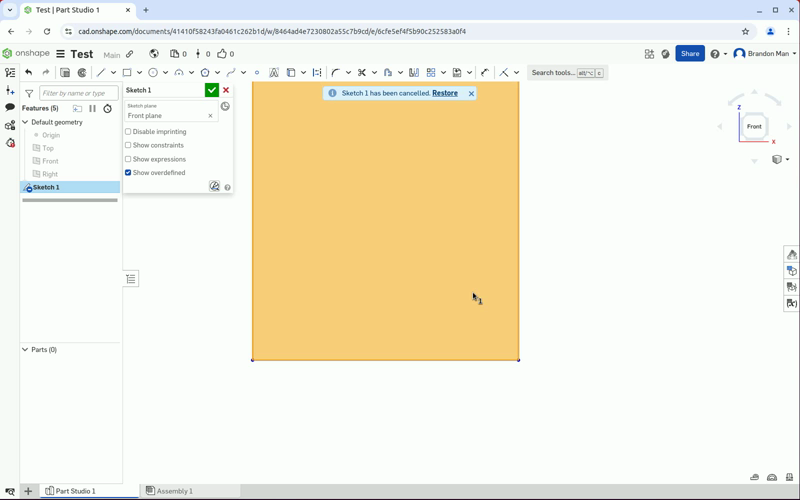
scroll(-6)
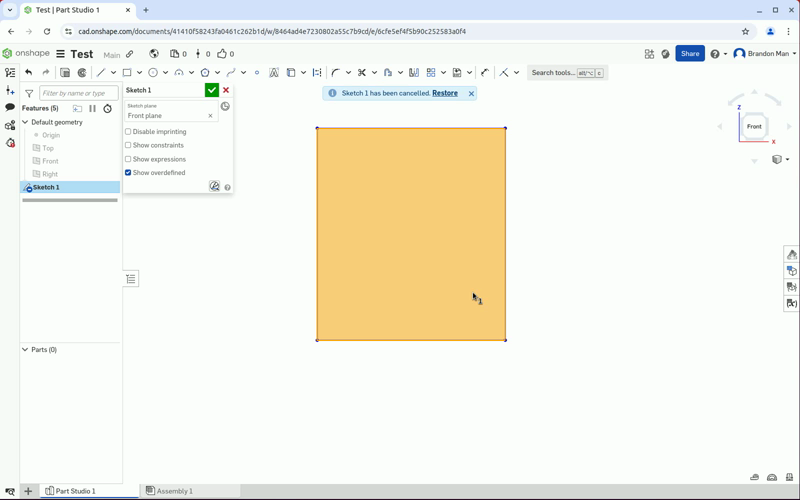
scroll(-6)
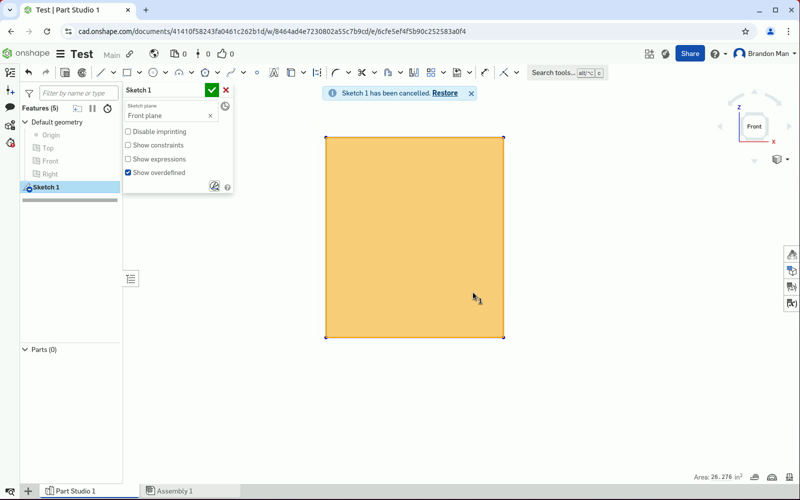
scroll(-6)
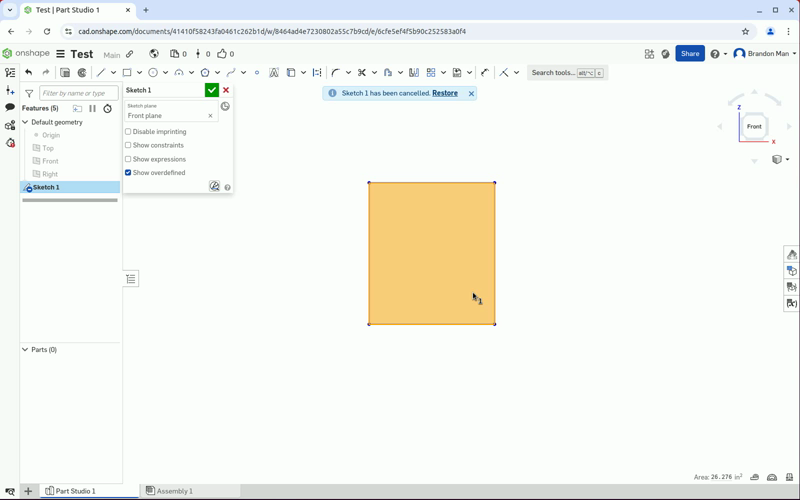
scroll(-6)
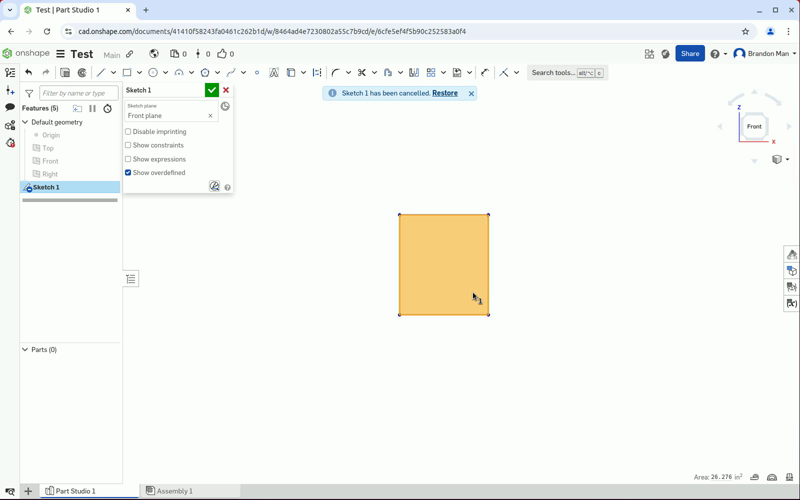
scroll(-6)
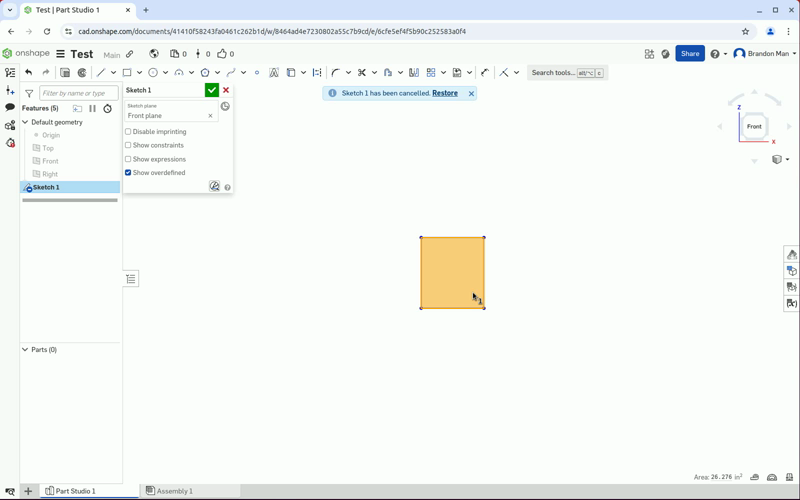
scroll(-6)
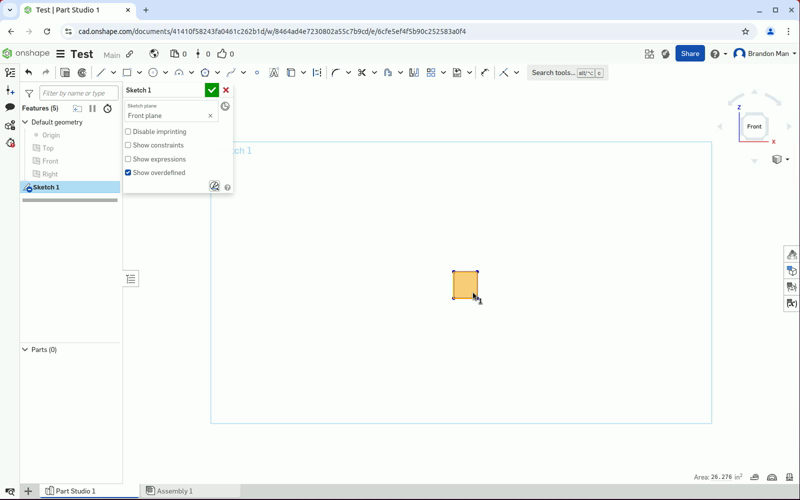
mouse_move(73, 352)
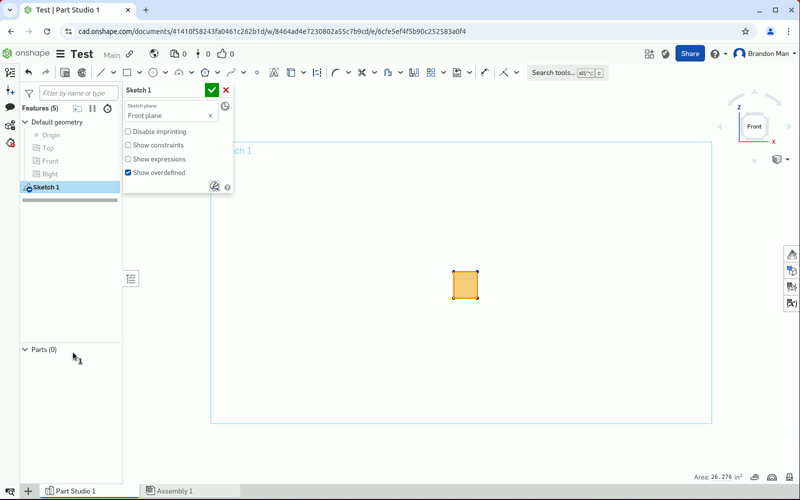
key(shift+y)
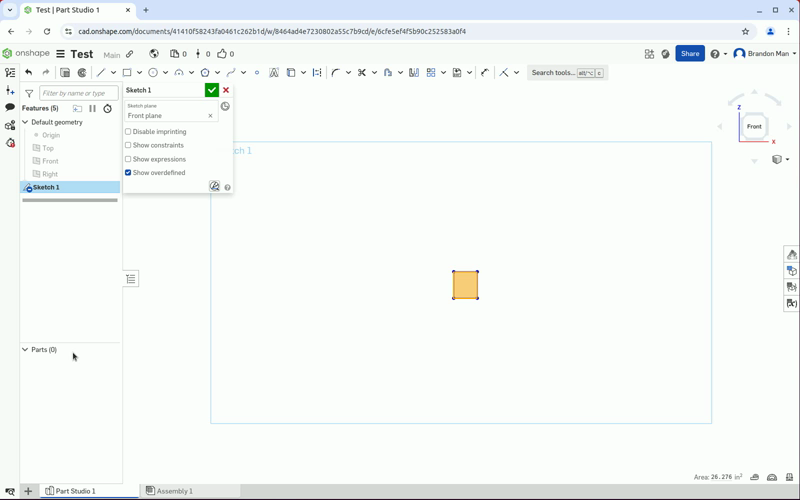
key(shift+e)
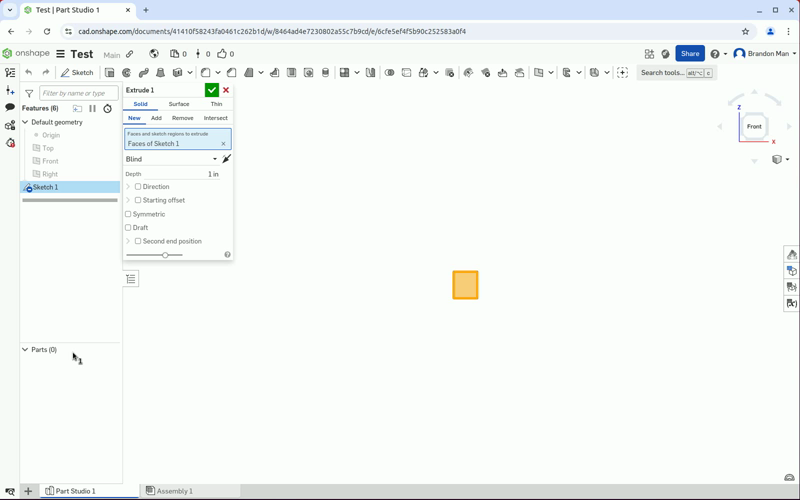
mouse_move(143, 106)
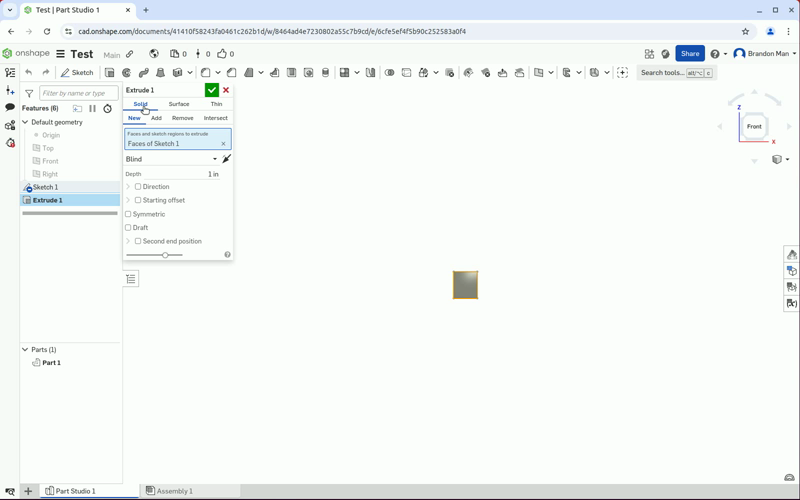
click(143, 106)
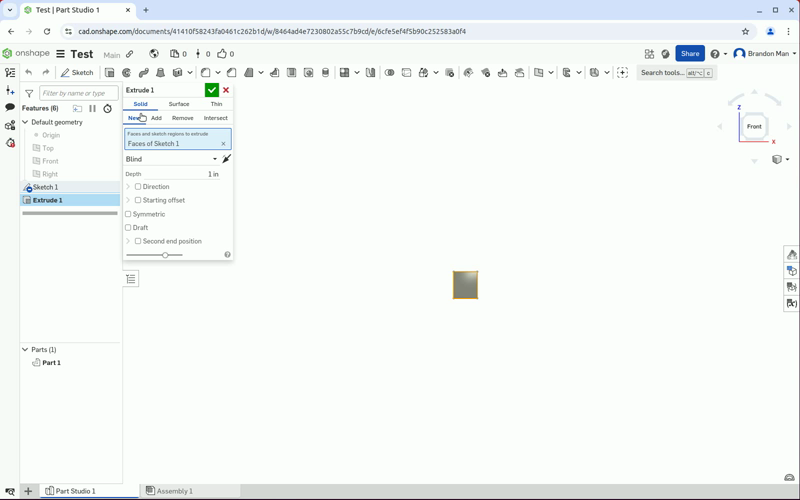
mouse_move(137, 120)
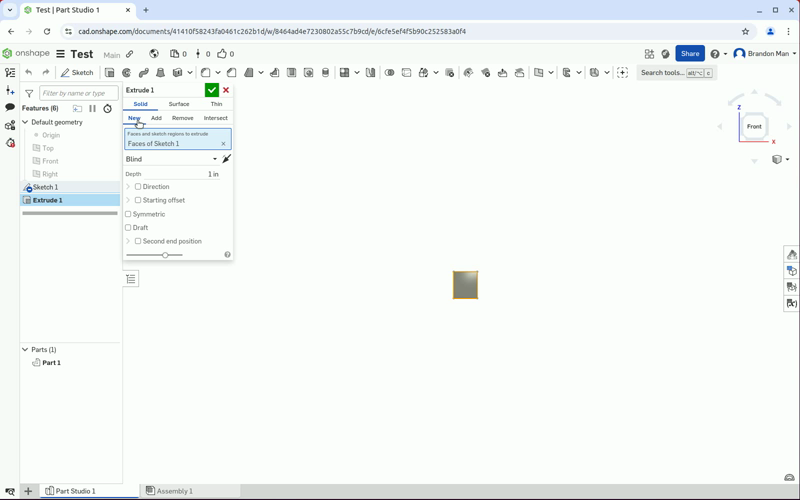
click(137, 120)
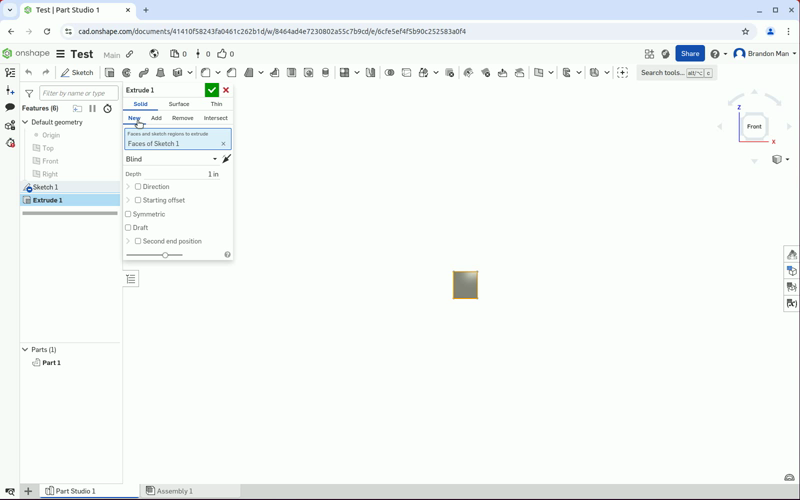
key(tab, 4)
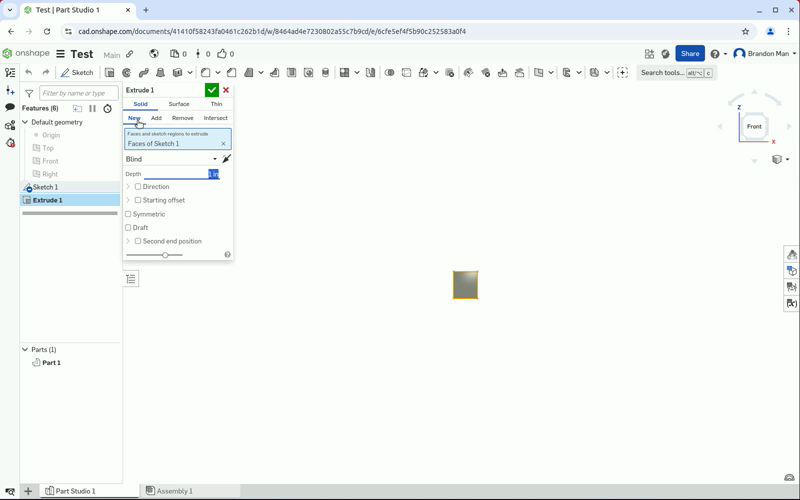
text(0.481)
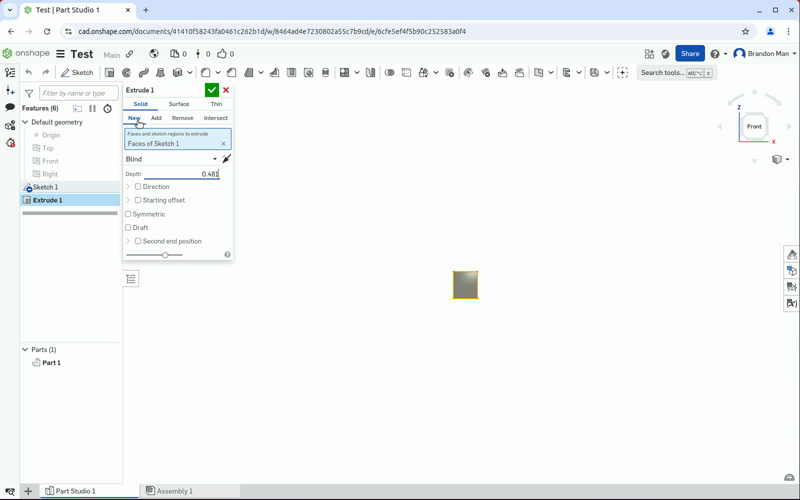
key(enter)
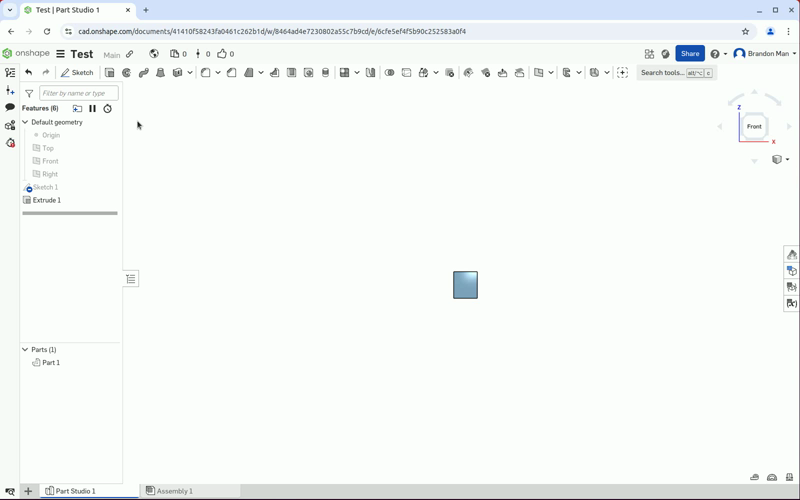
key(shift+h)
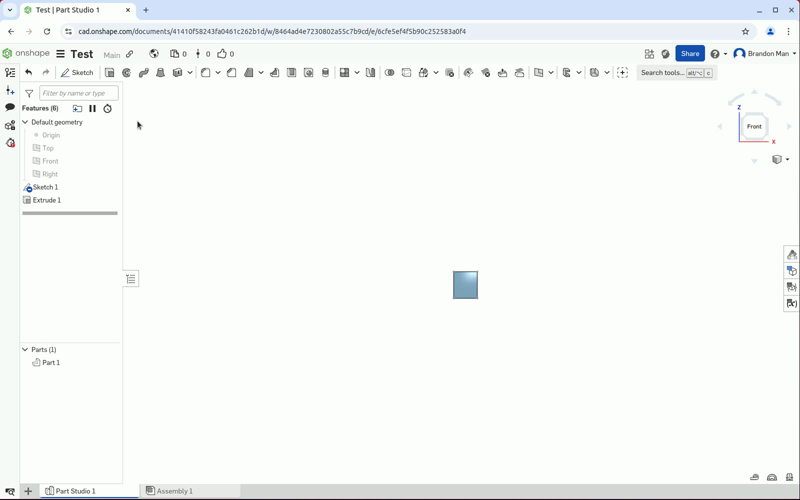
key(shift+h)
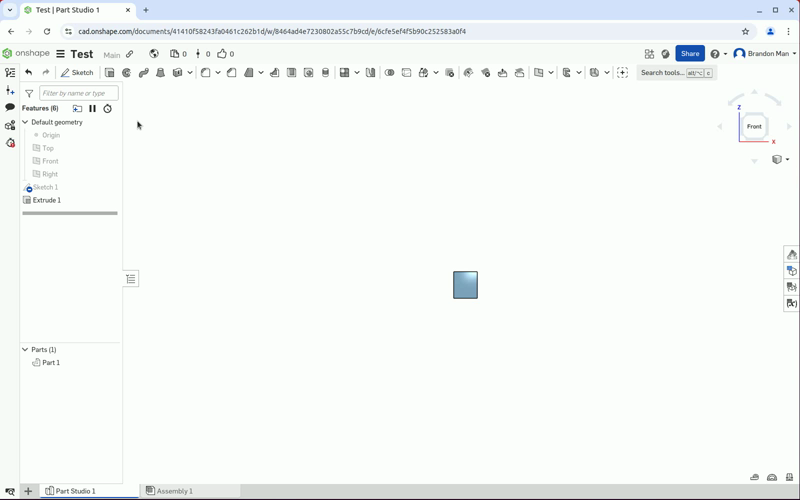
mouse_move(73, 189)
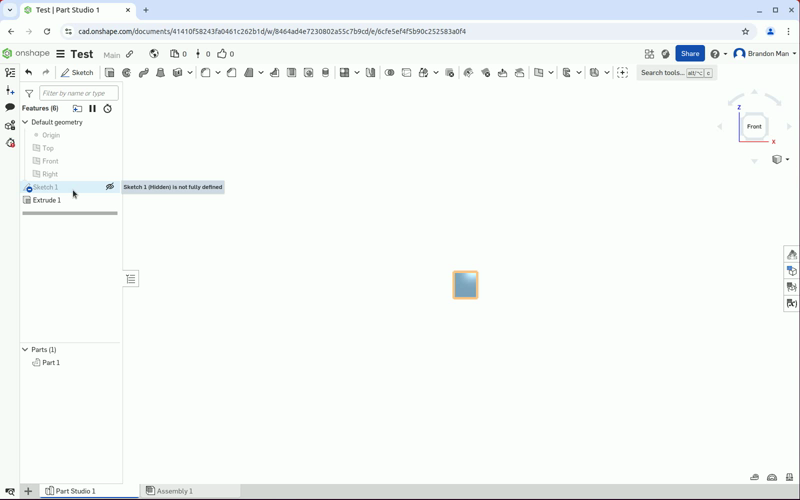
click(73, 189)
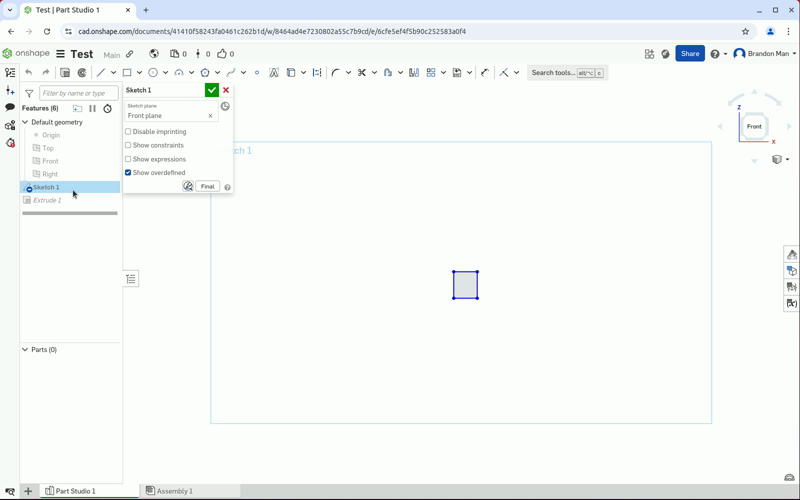
mouse_move(229, 92)
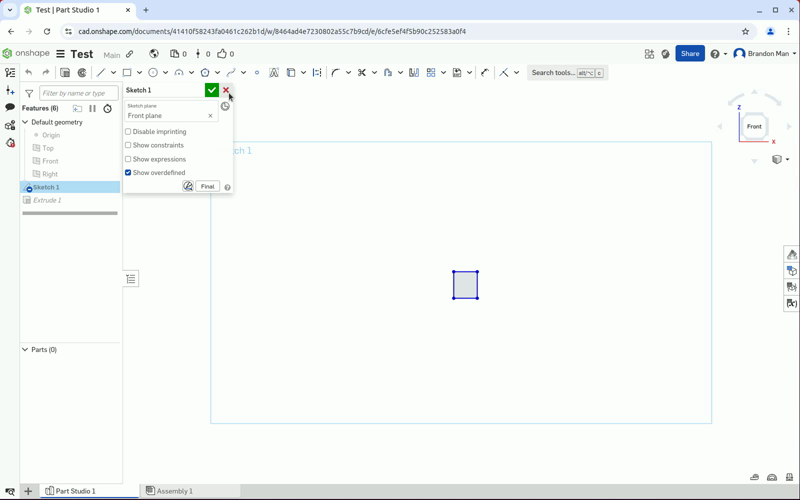
click(229, 92)
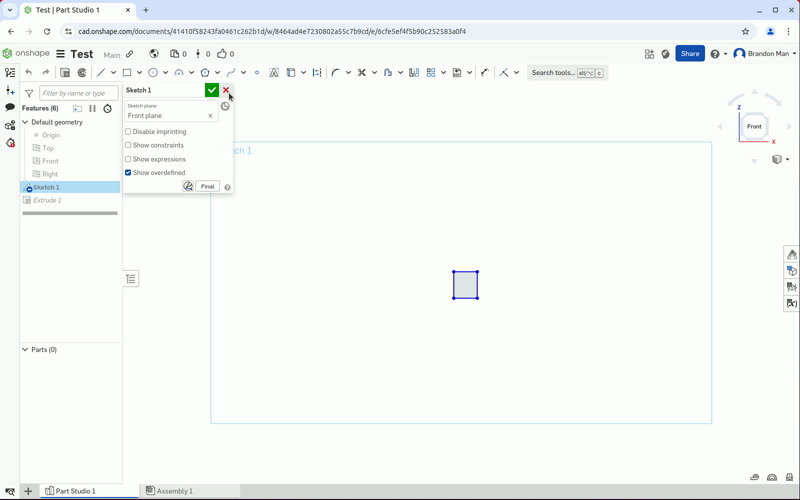
key(shift+s)
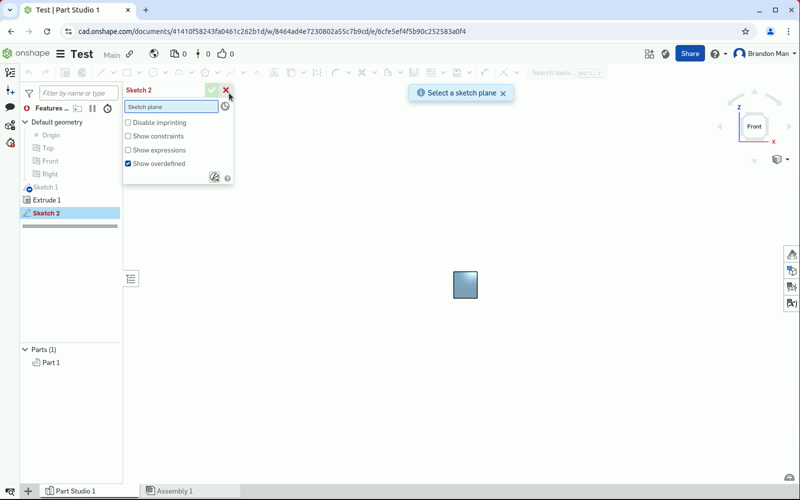
mouse_move(73, 163)
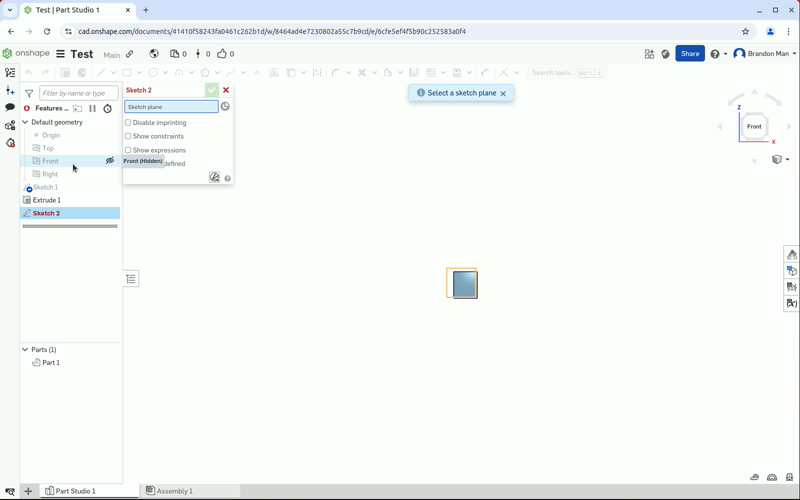
click(73, 163)
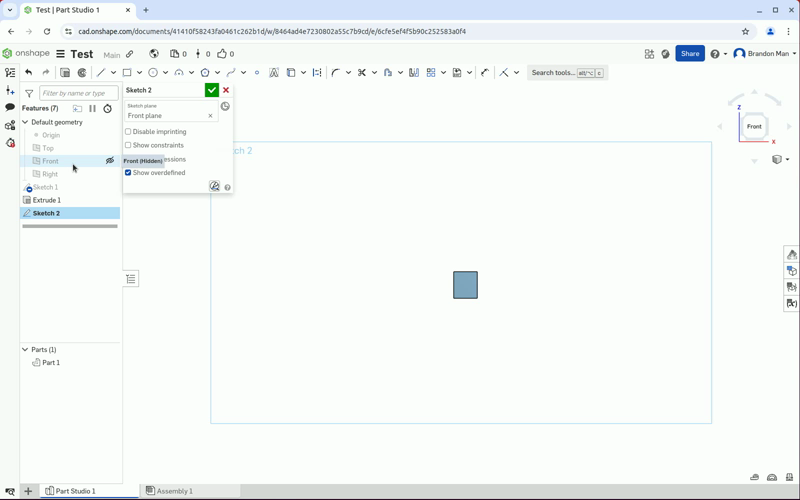
mouse_move(73, 352)
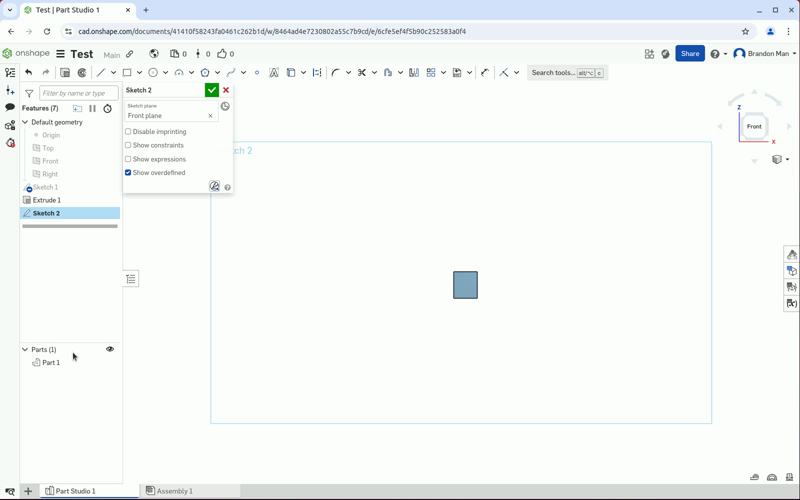
key(y)
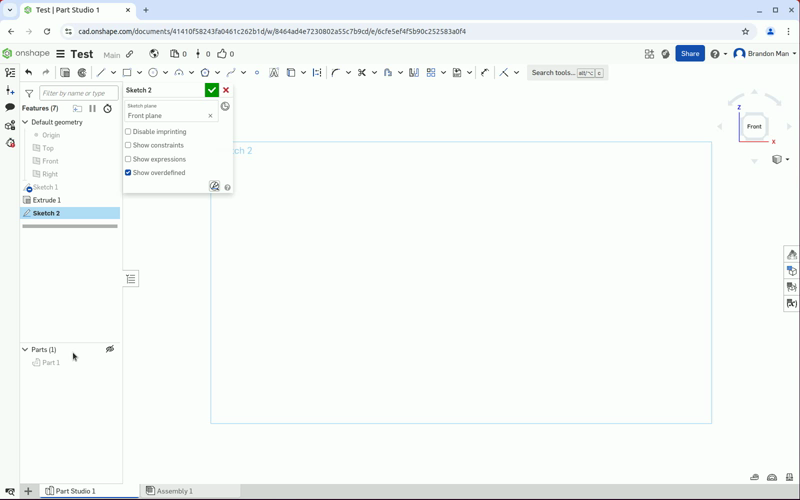
key(l)
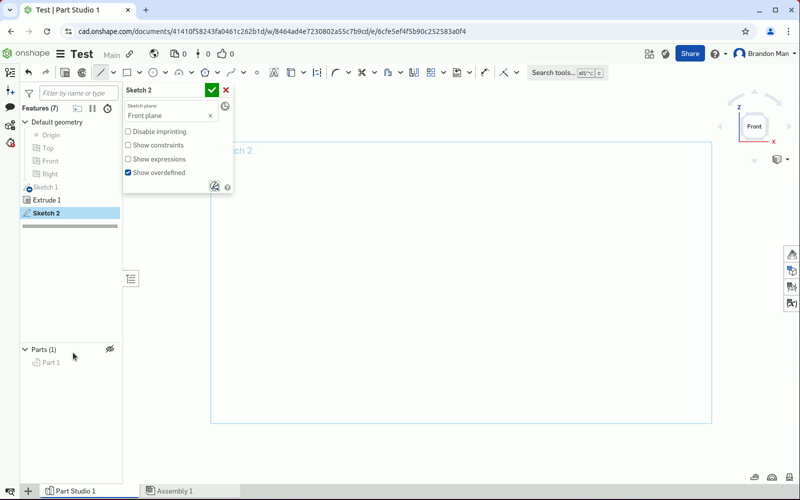
key_down(shift)
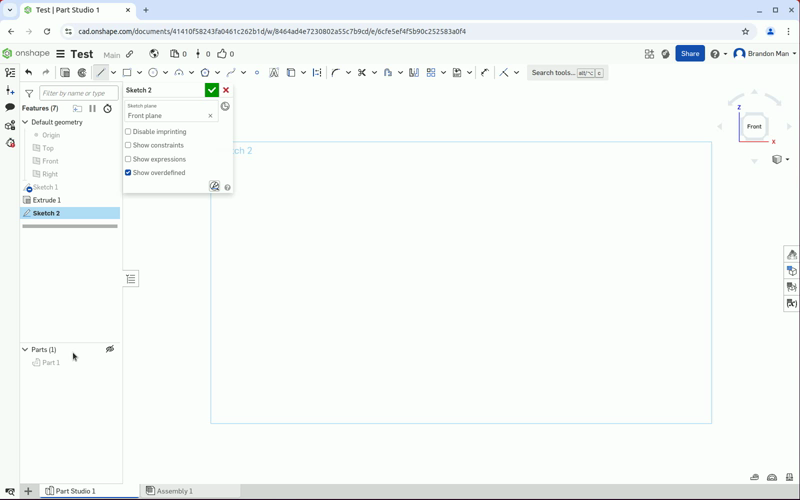
mouse_move(348, 286)
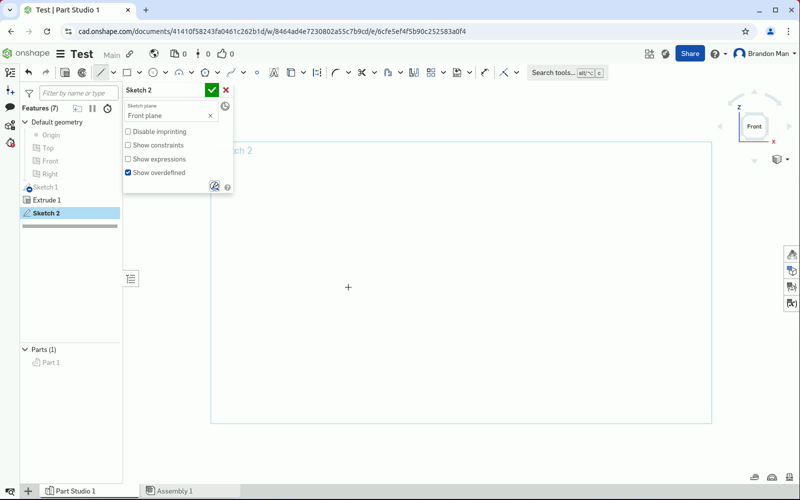
click(348, 286)
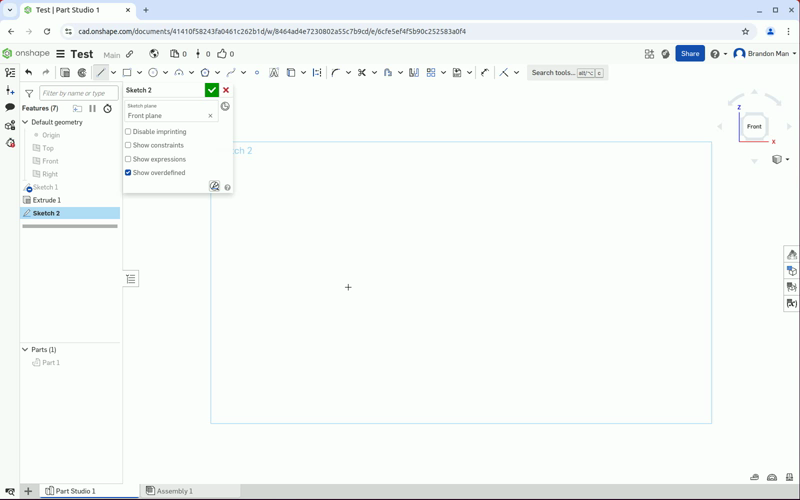
key_up(shift)
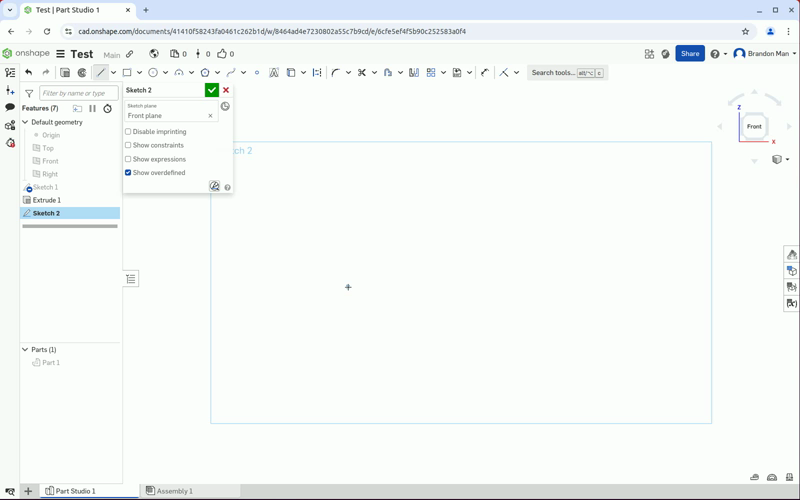
key_down(shift)
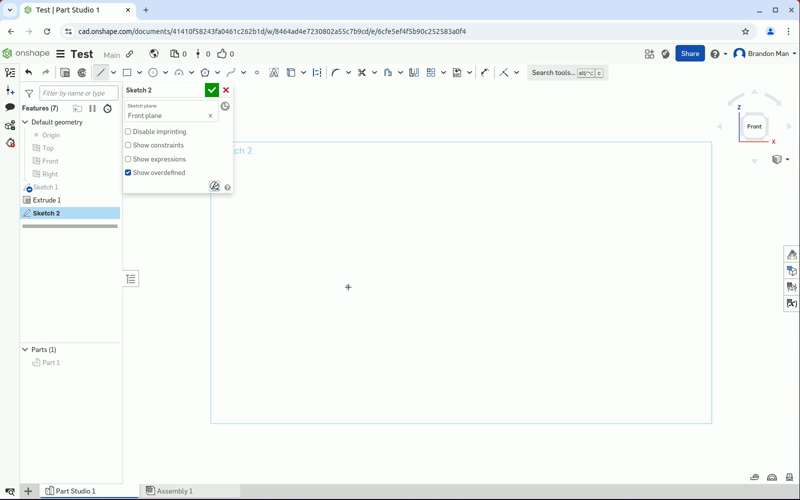
mouse_move(449, 286)
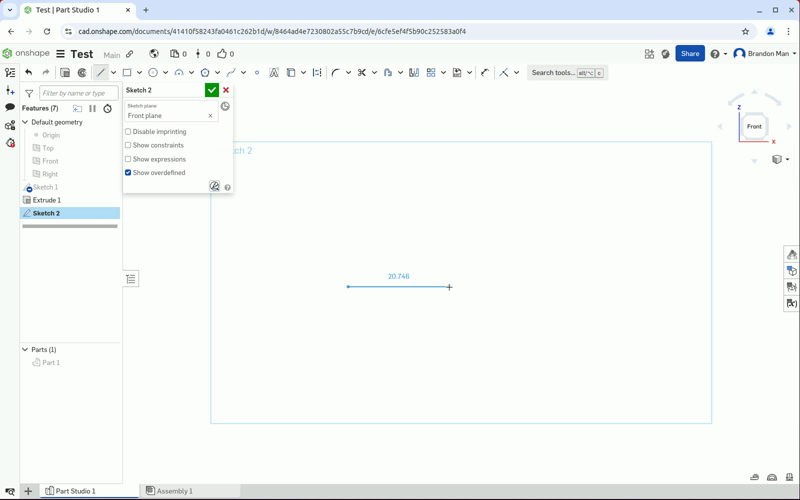
click(449, 286)
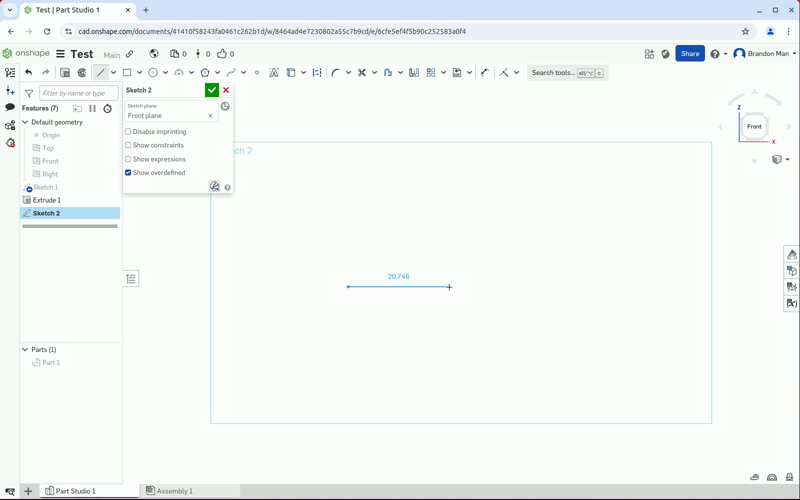
key_up(shift)
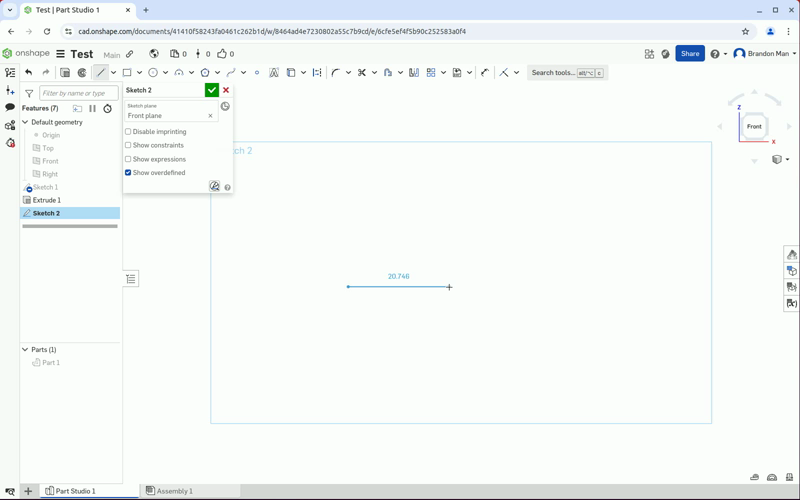
key_down(shift)
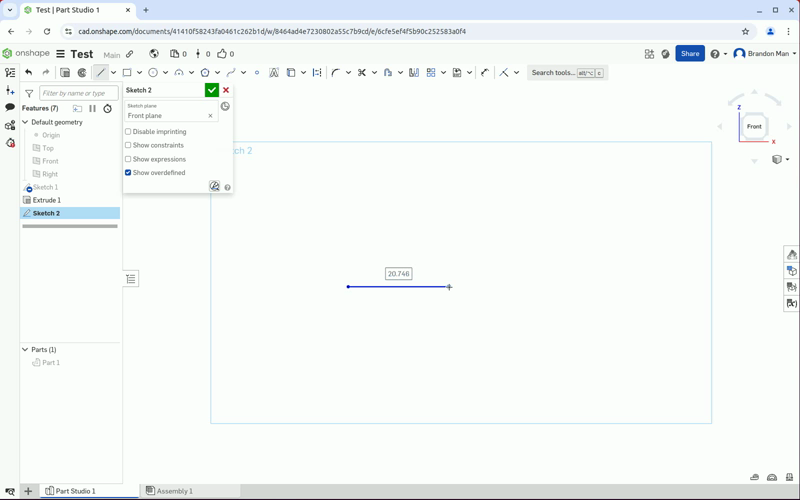
mouse_move(479, 286)
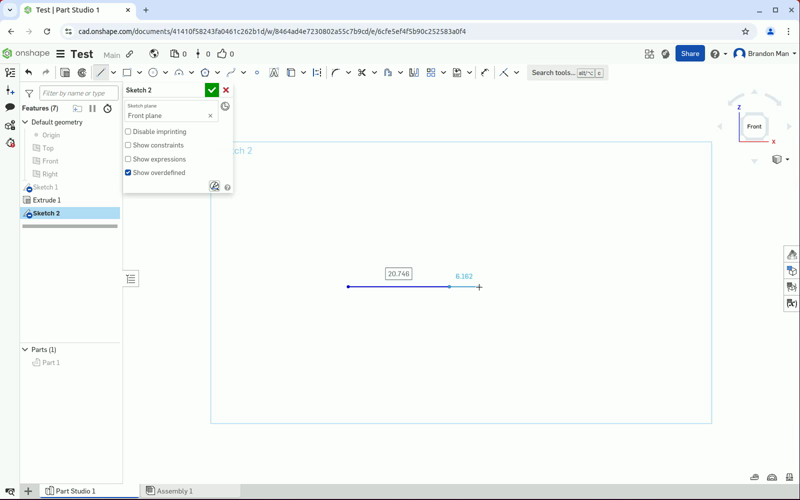
mouse_move(449, 265)
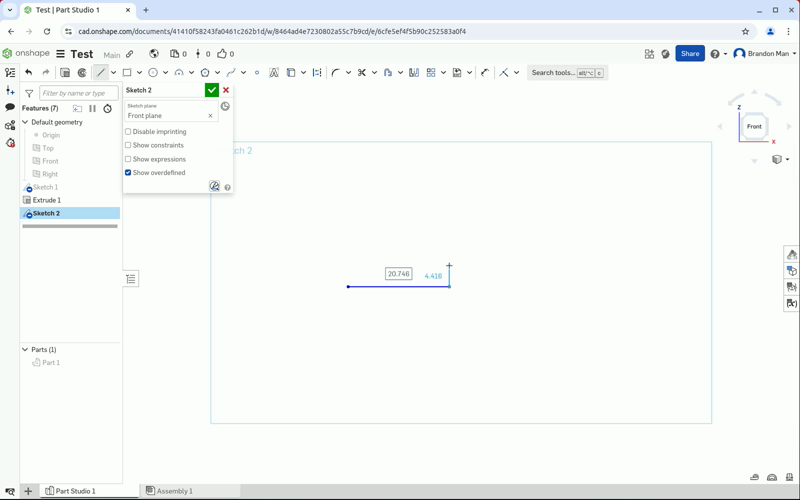
click(449, 265)
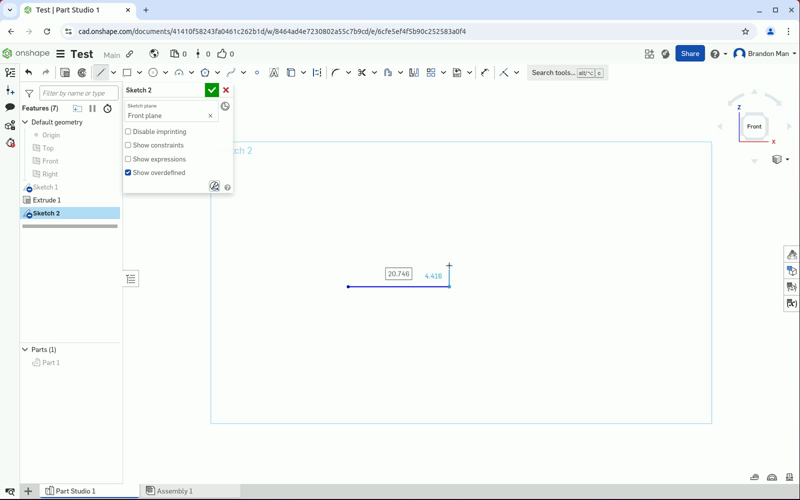
key_up(shift)
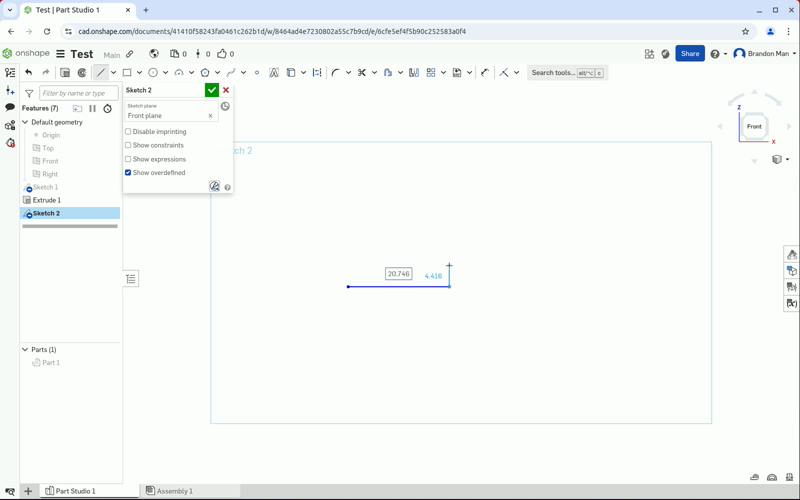
key_down(shift)
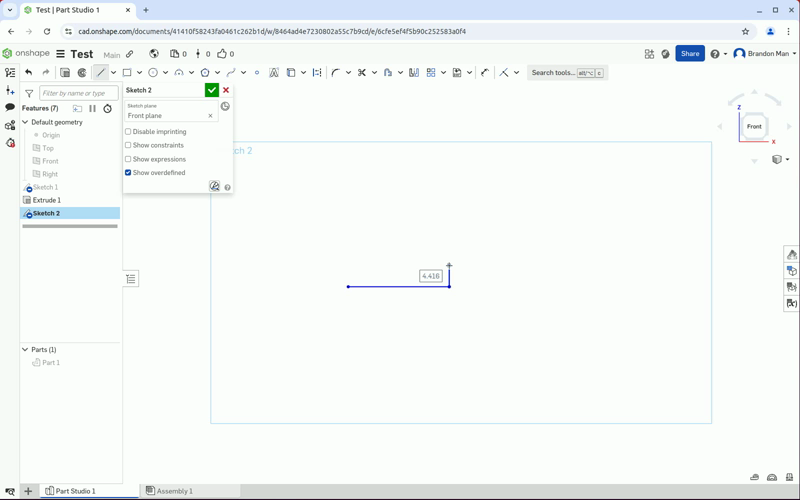
mouse_move(348, 265)
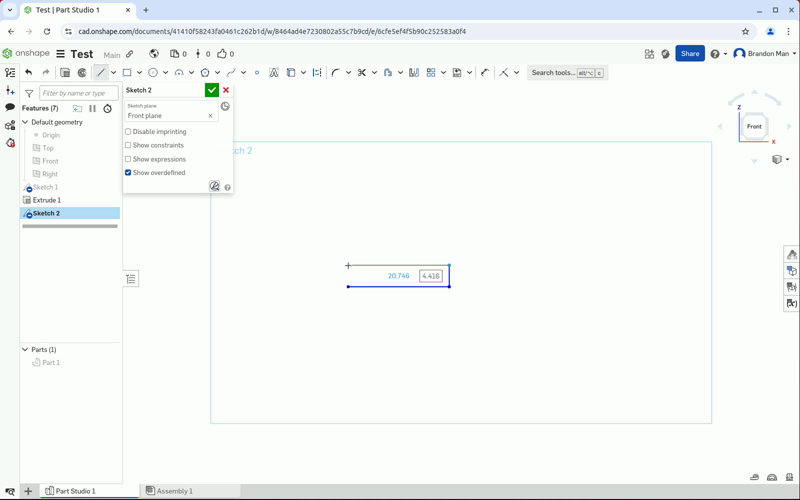
click(348, 265)
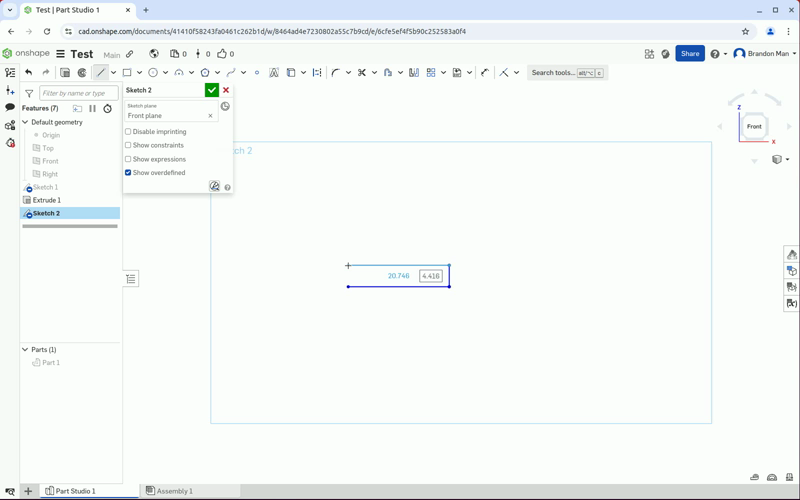
key_up(shift)
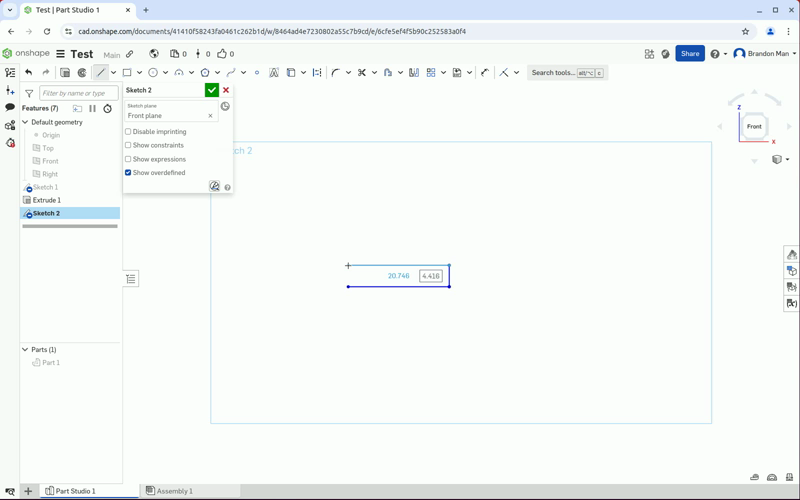
mouse_move(378, 265)
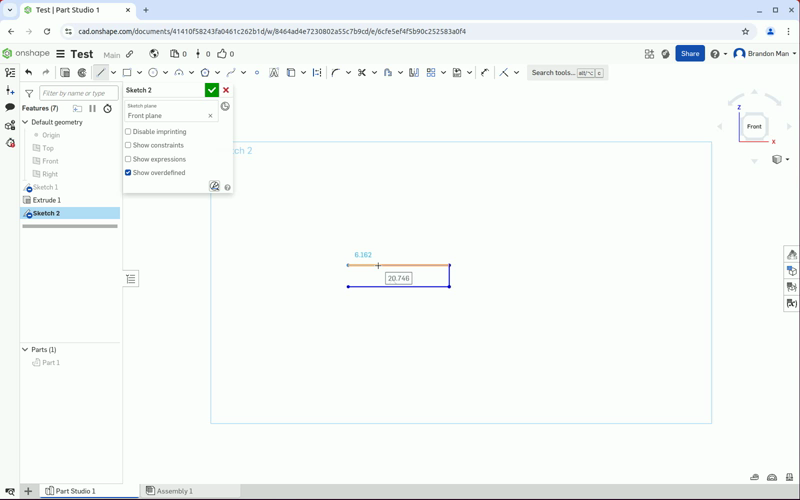
key_down(shift)
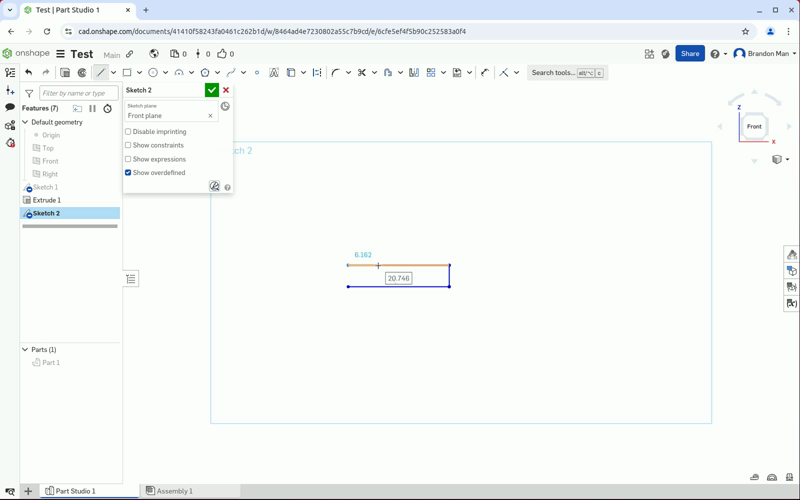
mouse_move(348, 286)
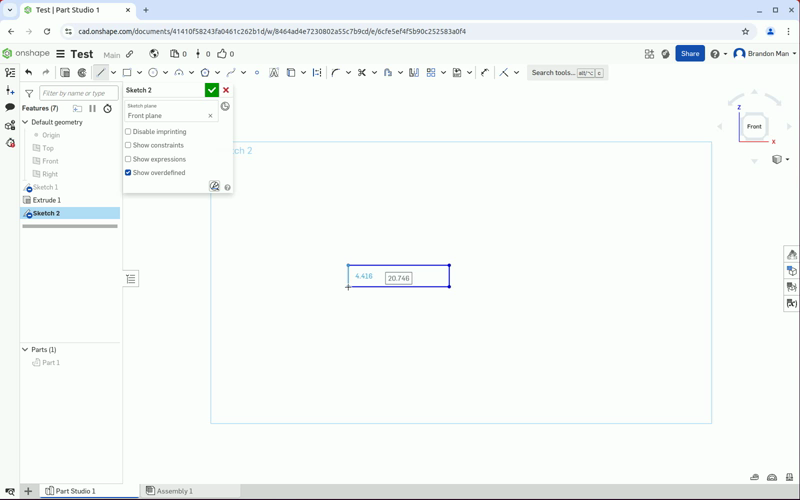
key_up(shift)
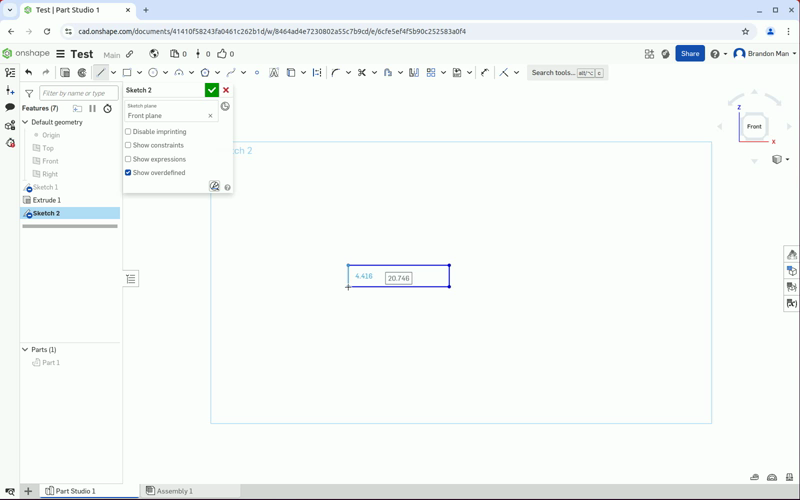
click(348, 286)
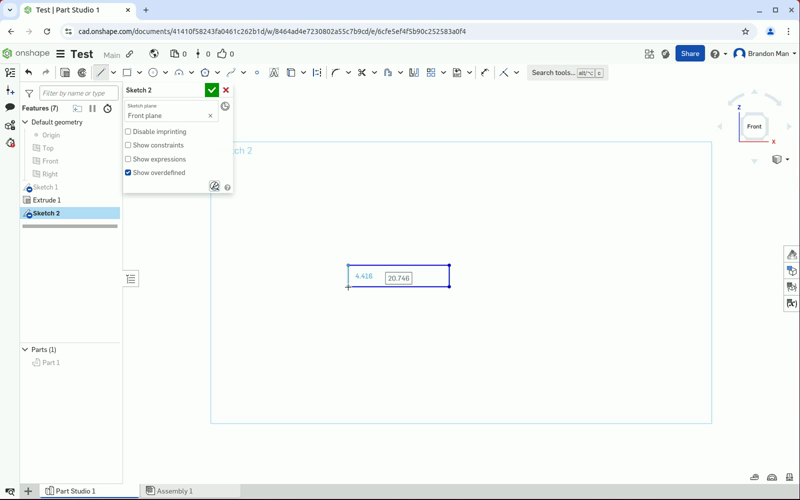
key(esc)
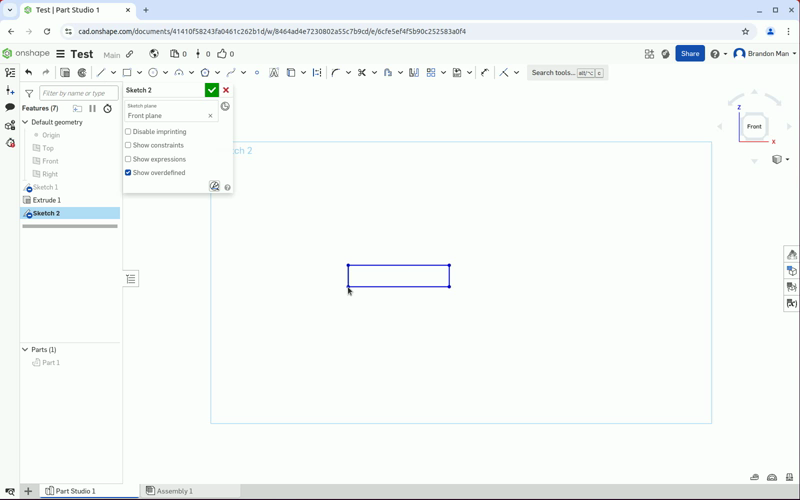
mouse_move(379, 278)
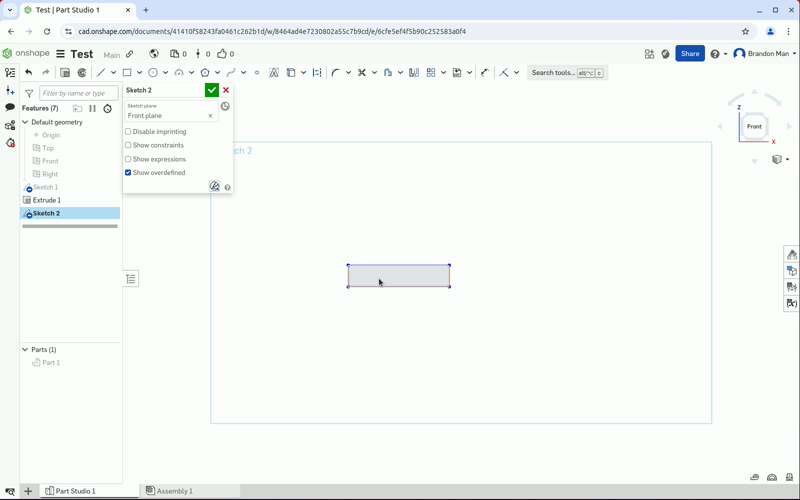
click(379, 278)
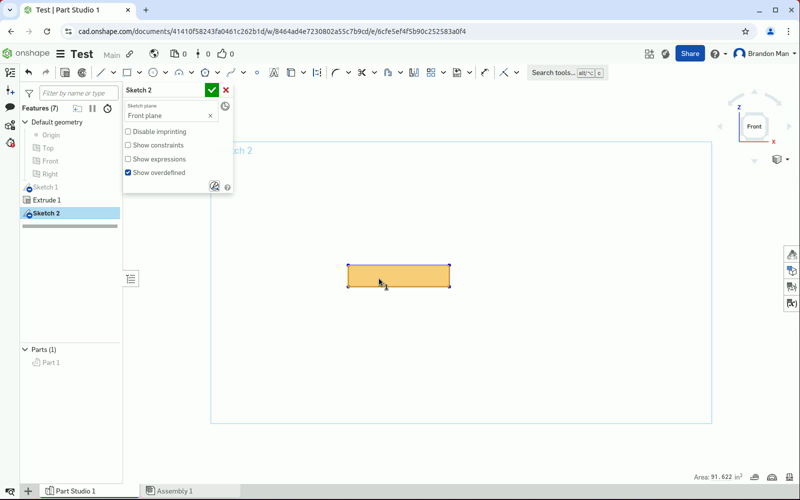
mouse_move(73, 352)
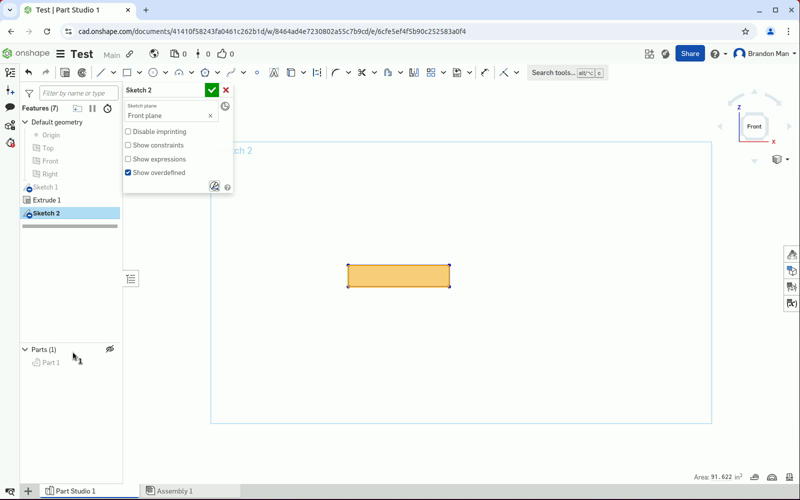
key(shift+y)
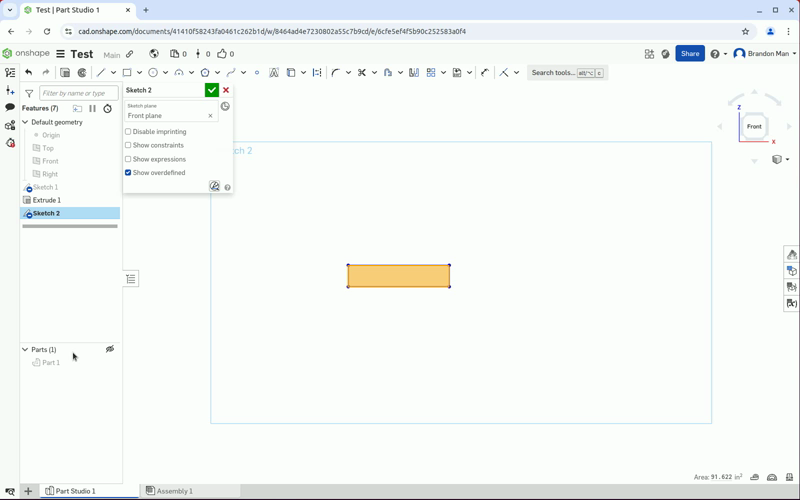
key(shift+e)
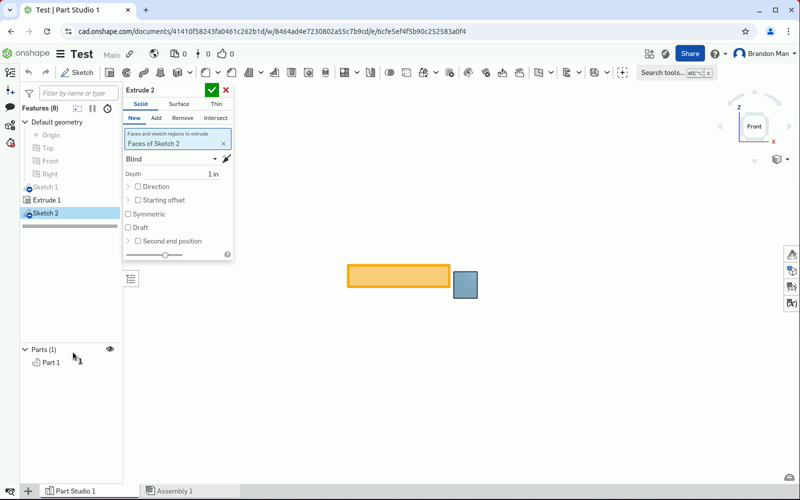
mouse_move(143, 106)
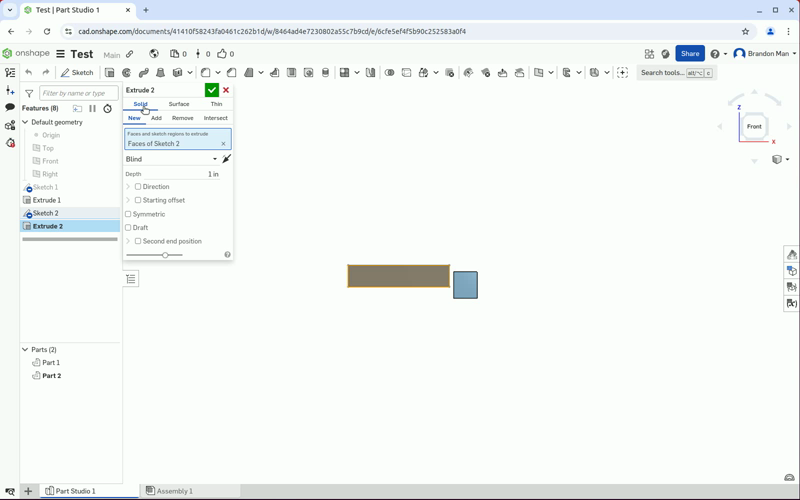
click(143, 106)
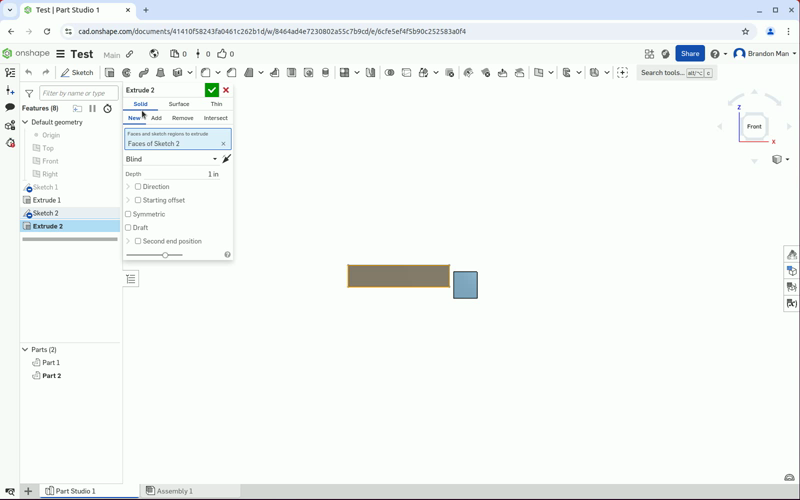
mouse_move(137, 120)
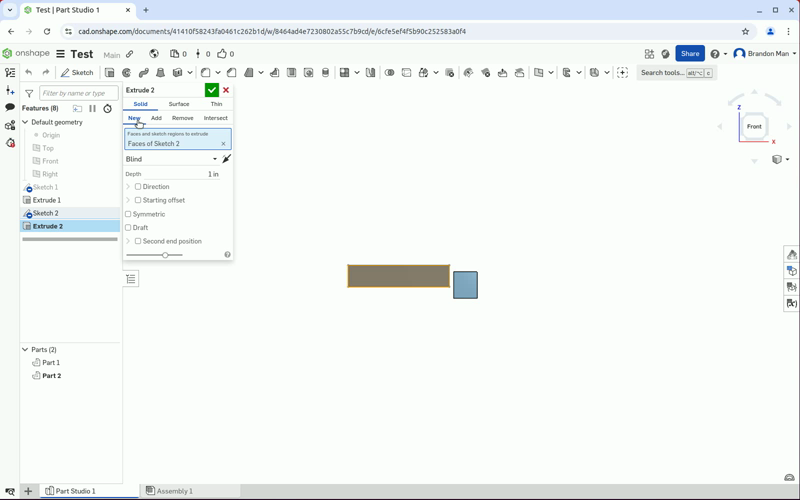
click(137, 120)
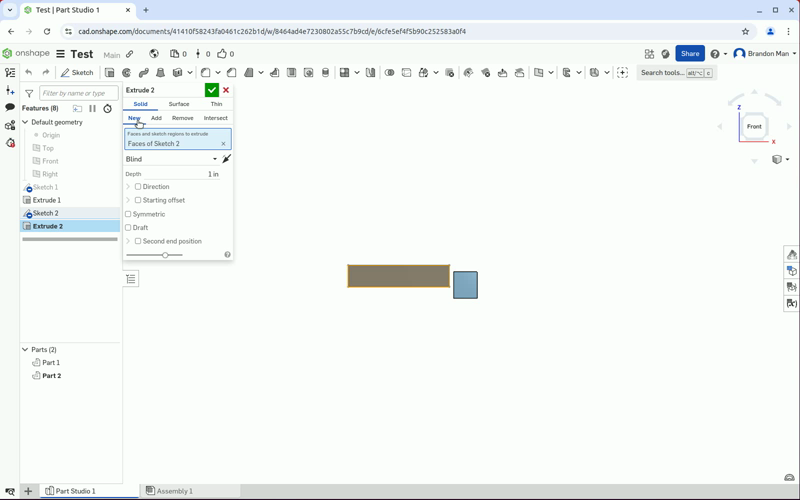
key(tab, 4)
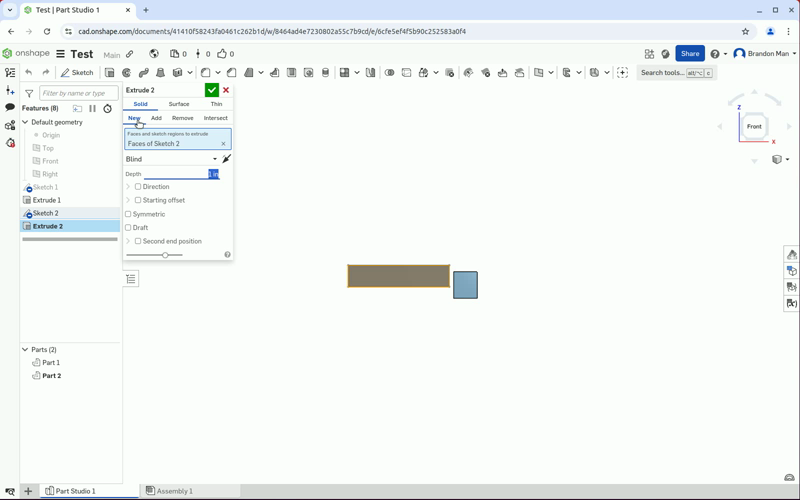
text(0.481)
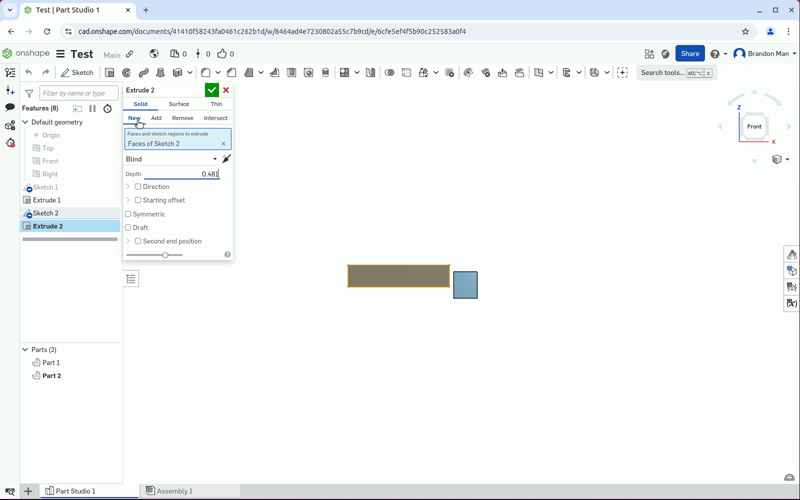
key(enter)
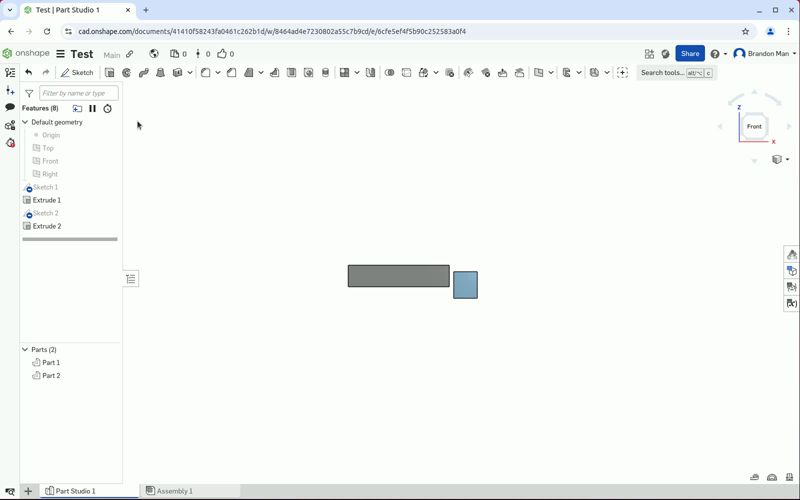
key(shift+h)
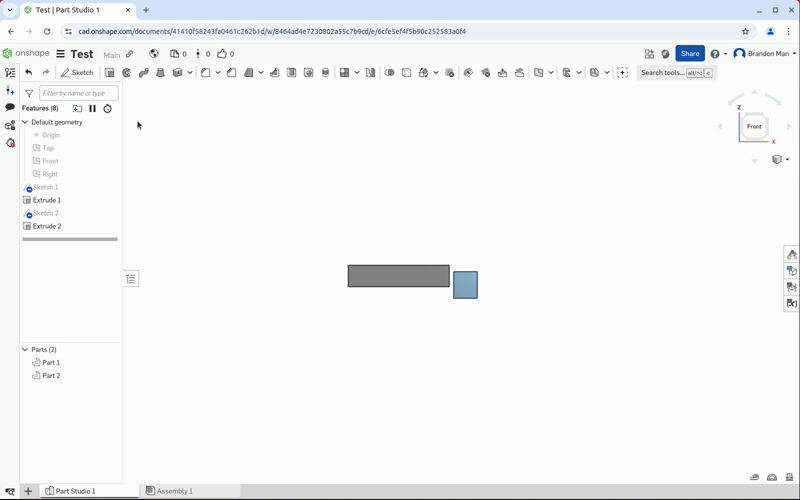
key(shift+h)
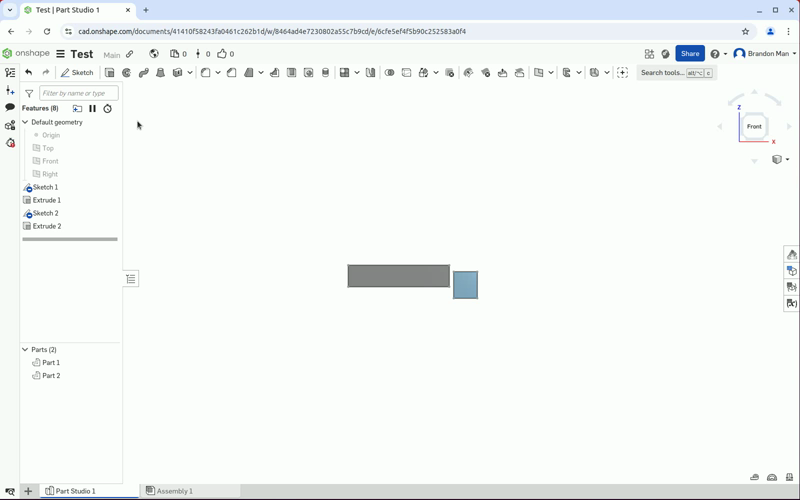
key(shift+7)
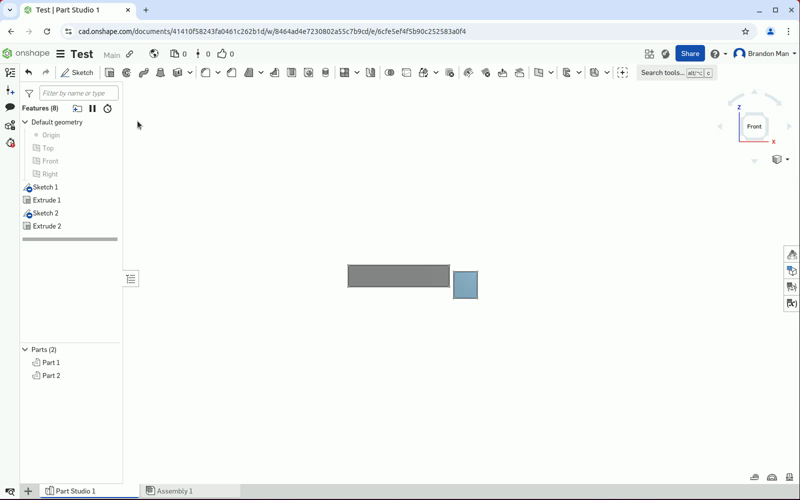
key(left, 2)
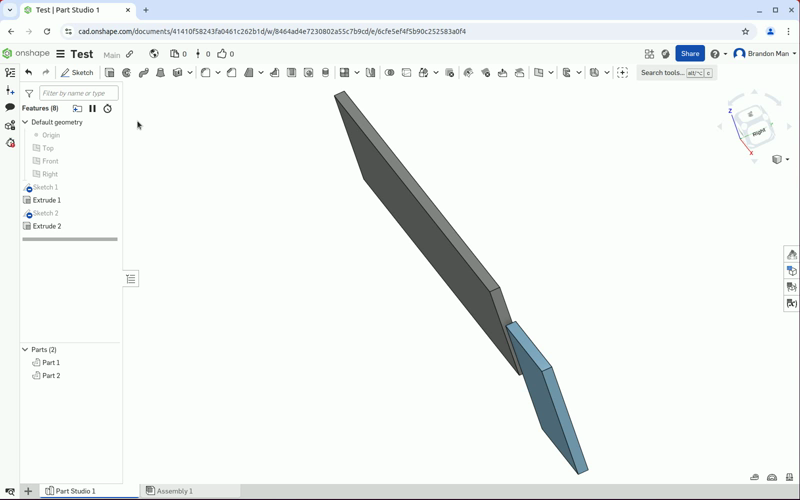
key(down, 2)
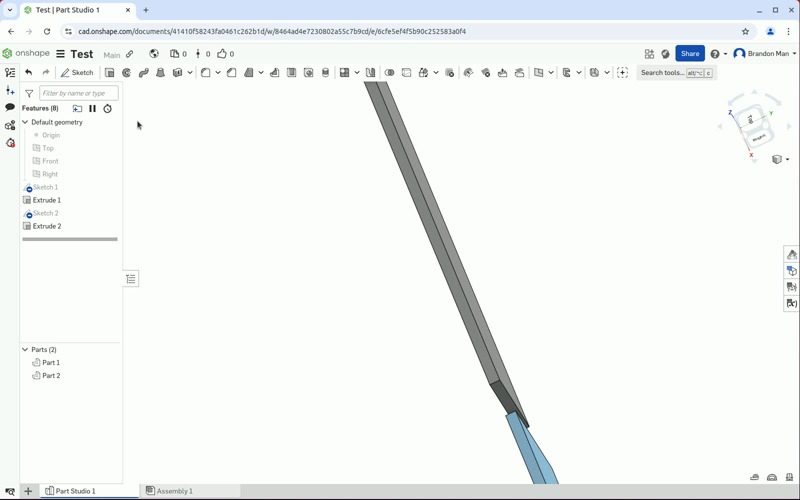
key(up, 2)
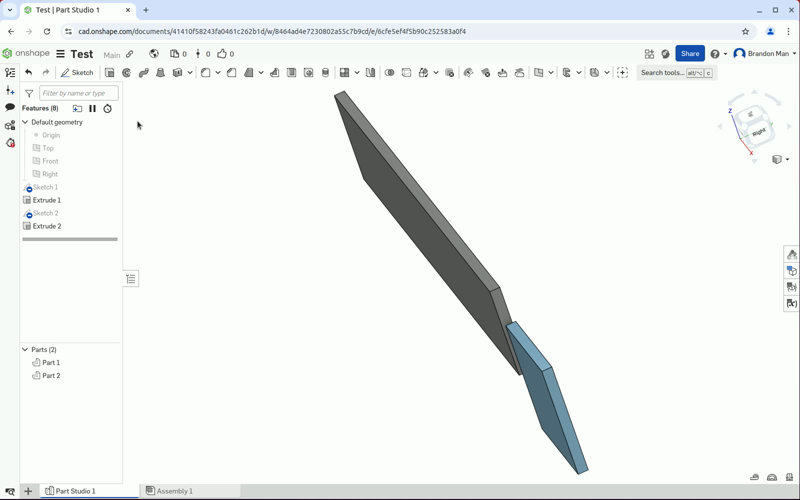
key(right, 2)
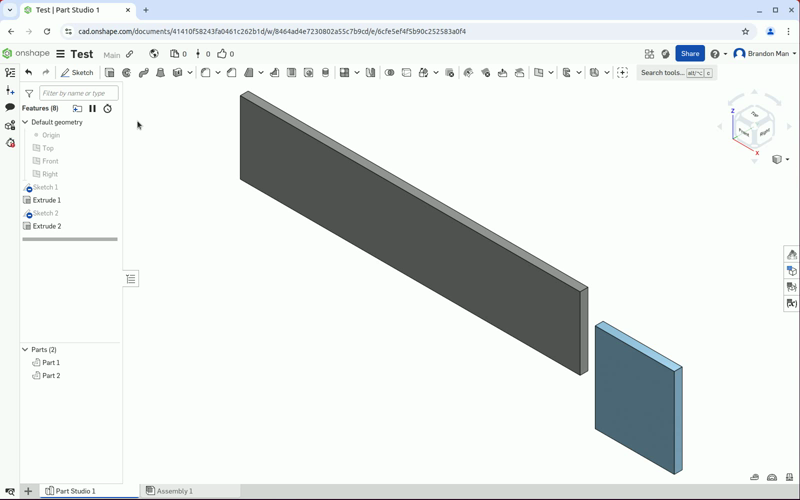
mouse_move(73, 189)
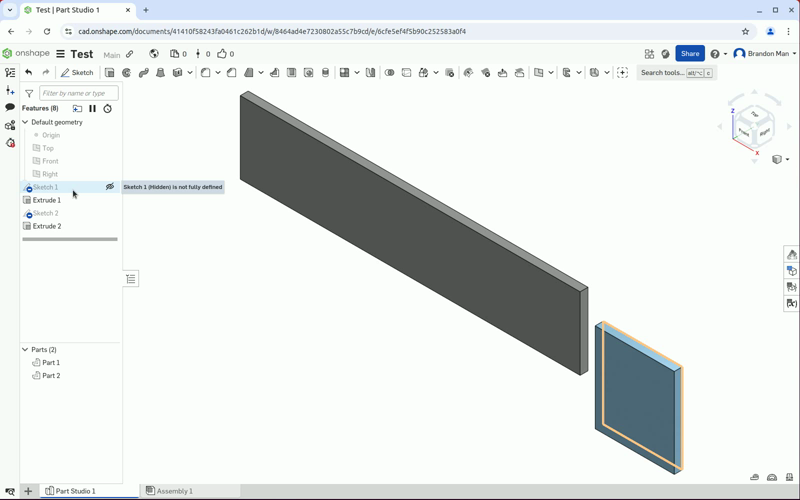
click(73, 189)